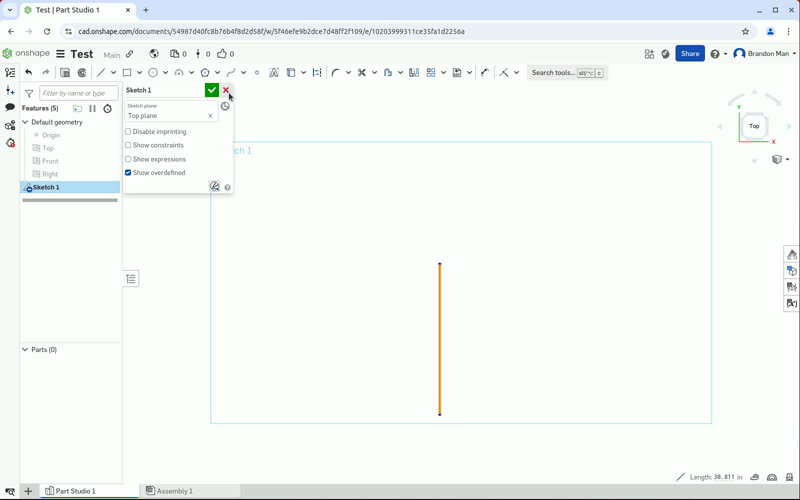
key(shift+h)
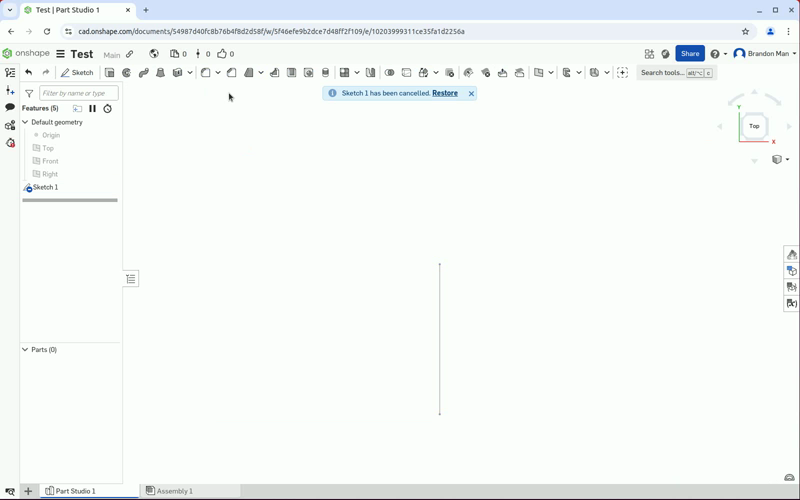
key(shift+s)
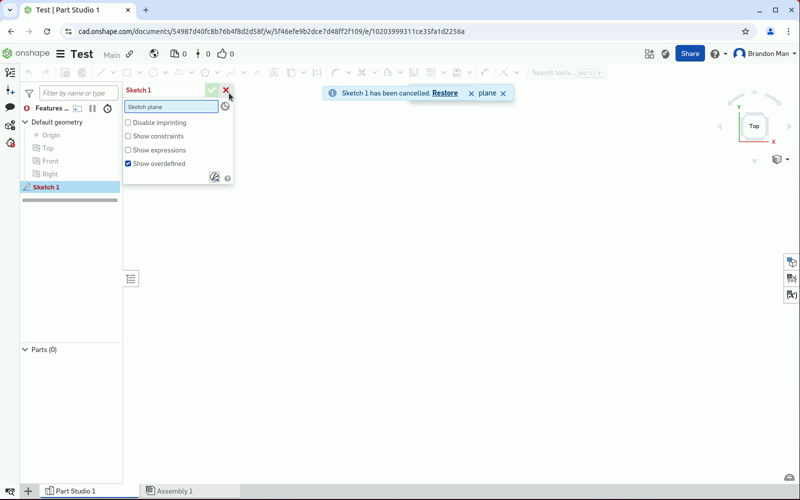
mouse_move(73, 150)
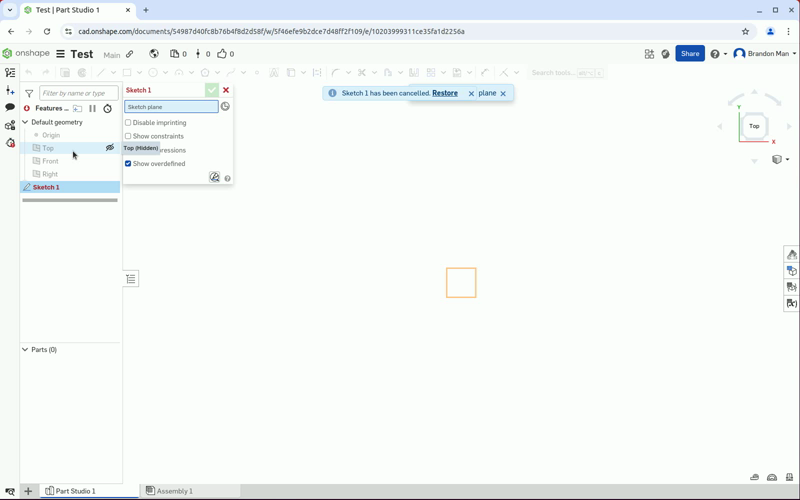
click(73, 150)
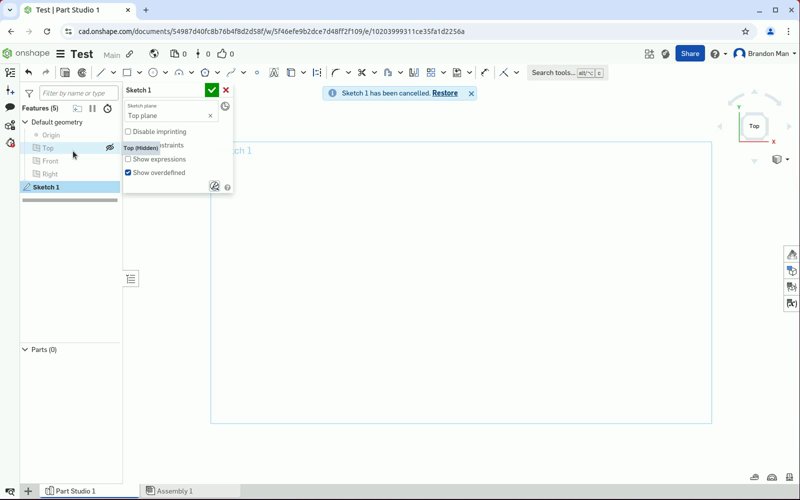
mouse_move(73, 352)
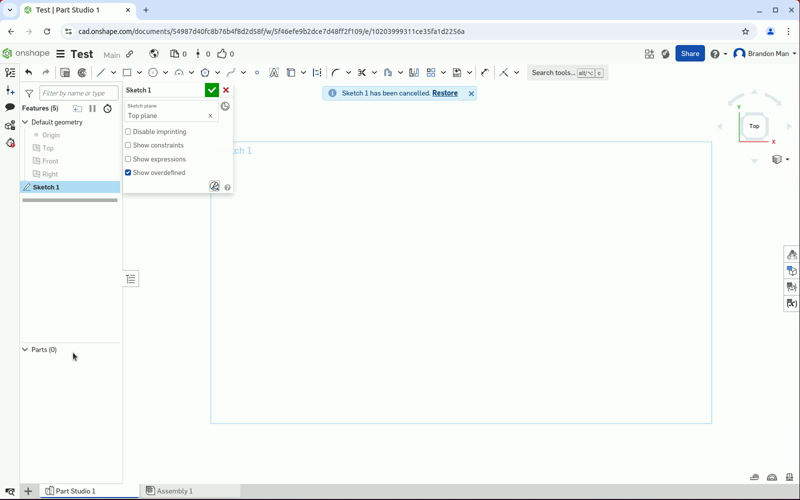
key(y)
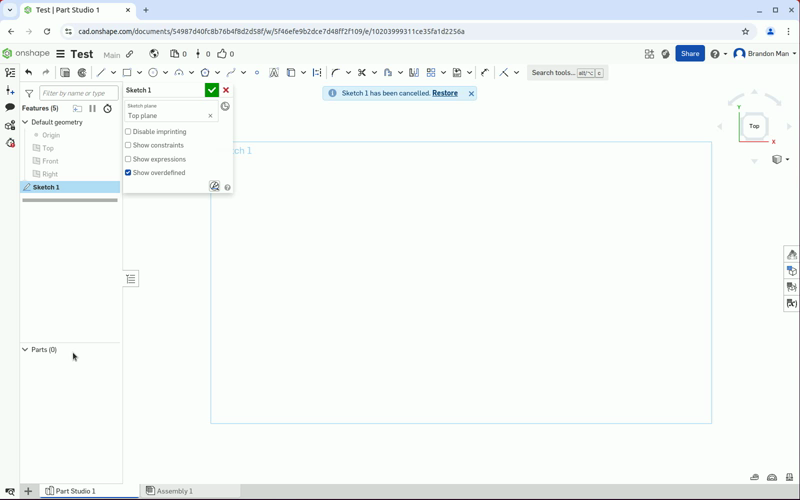
key(l)
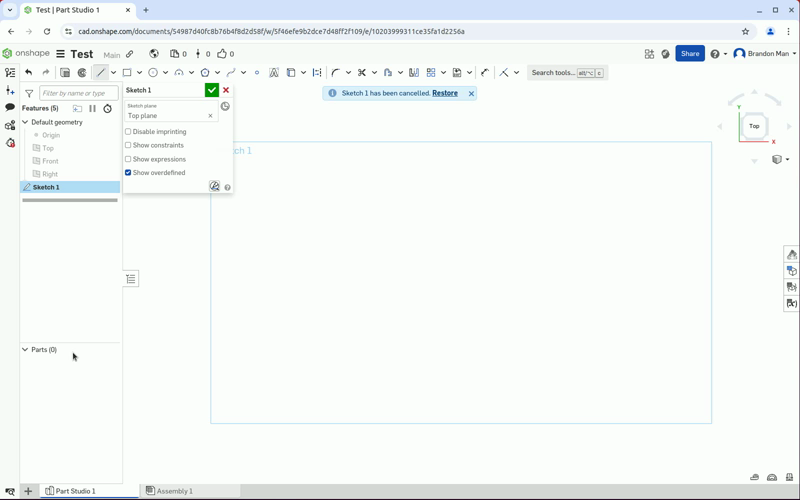
key_down(shift)
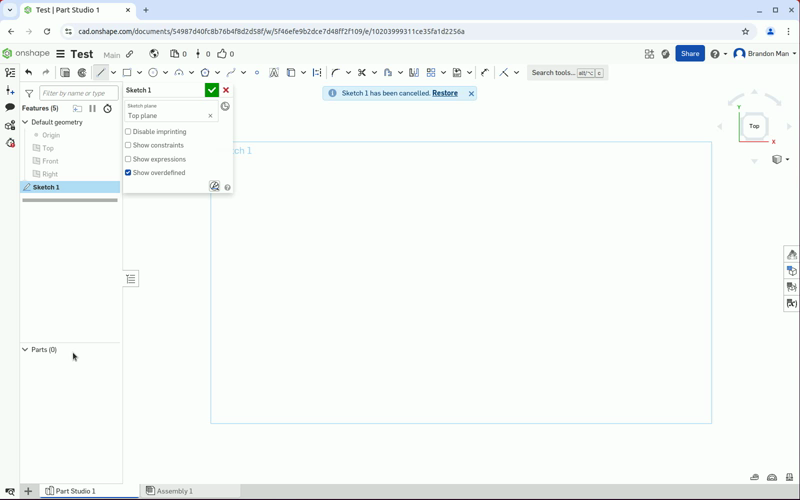
mouse_move(420, 348)
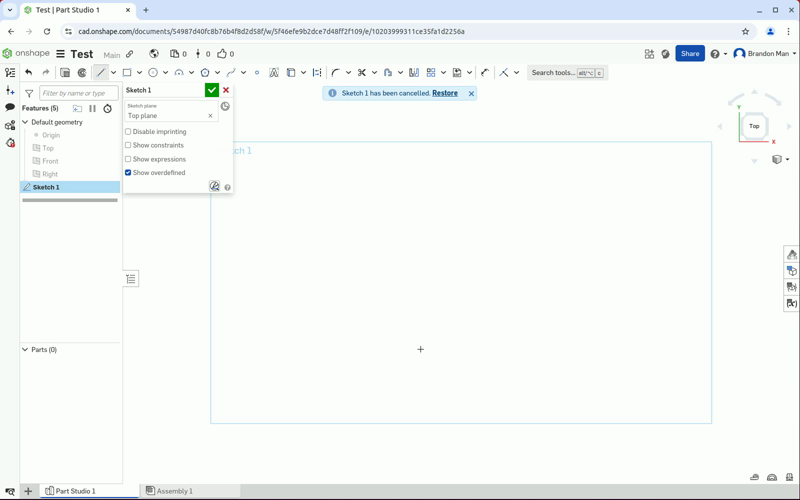
click(420, 348)
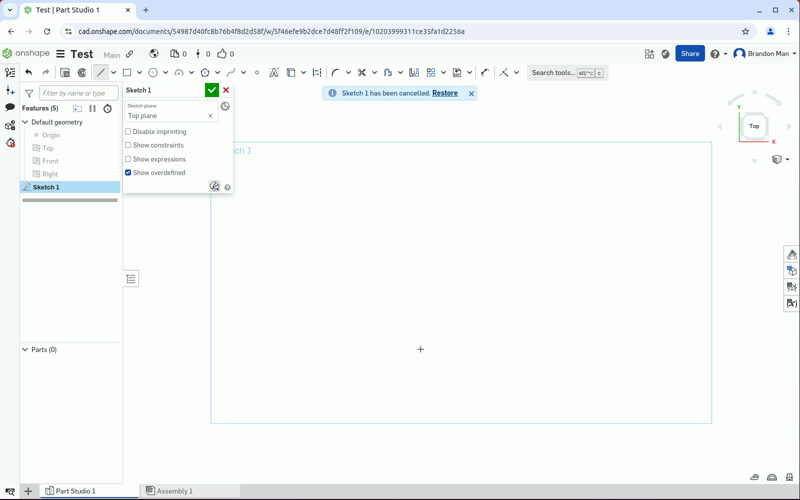
key_up(shift)
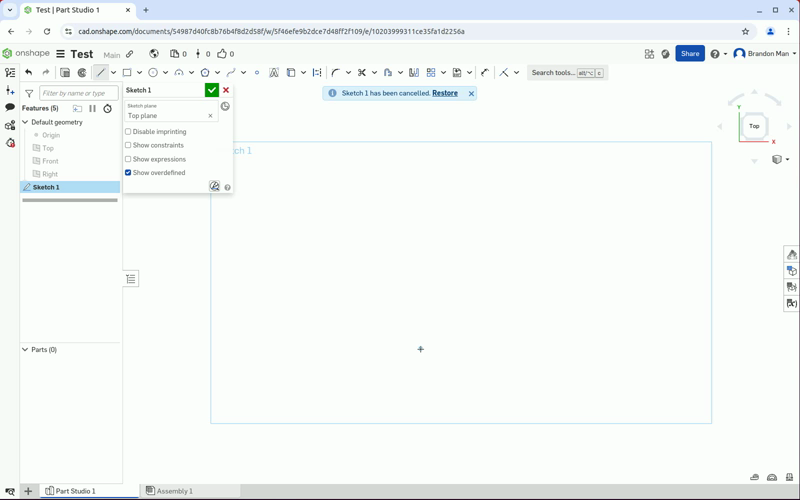
key_down(shift)
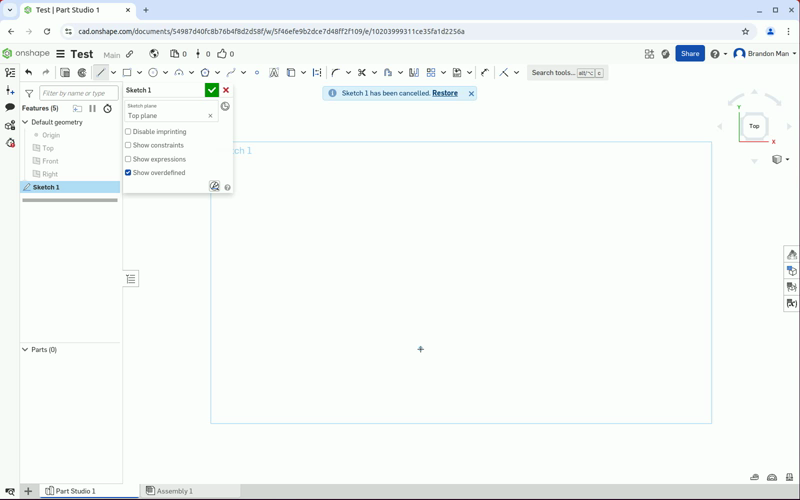
mouse_move(500, 348)
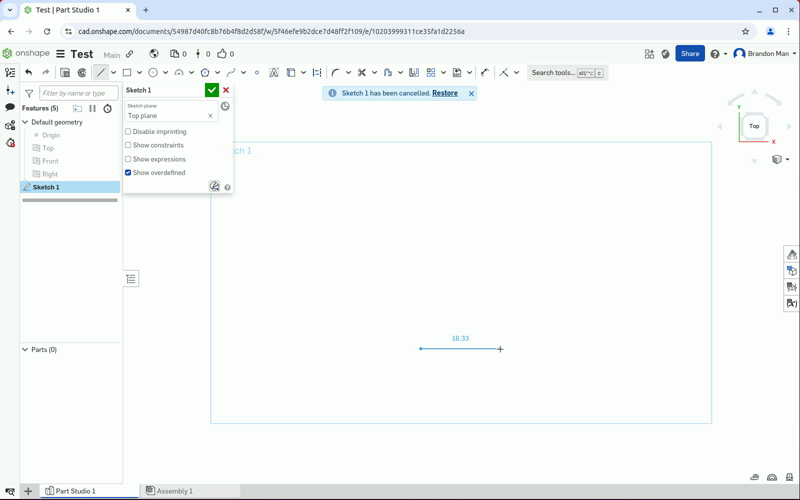
click(500, 348)
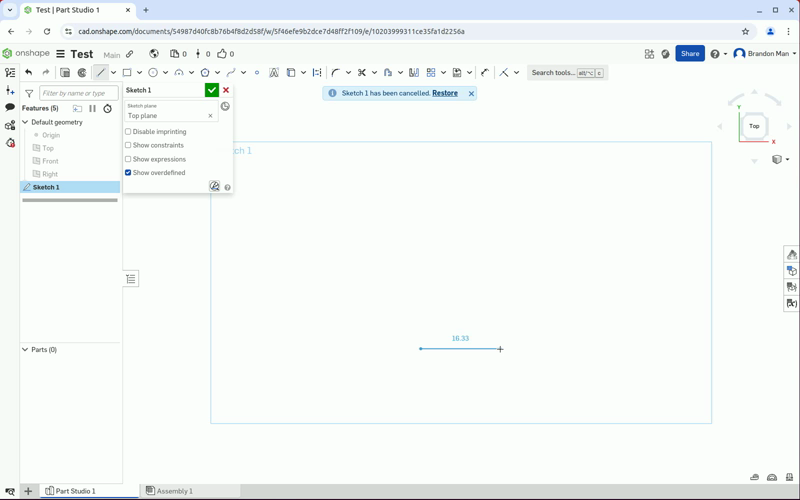
key_up(shift)
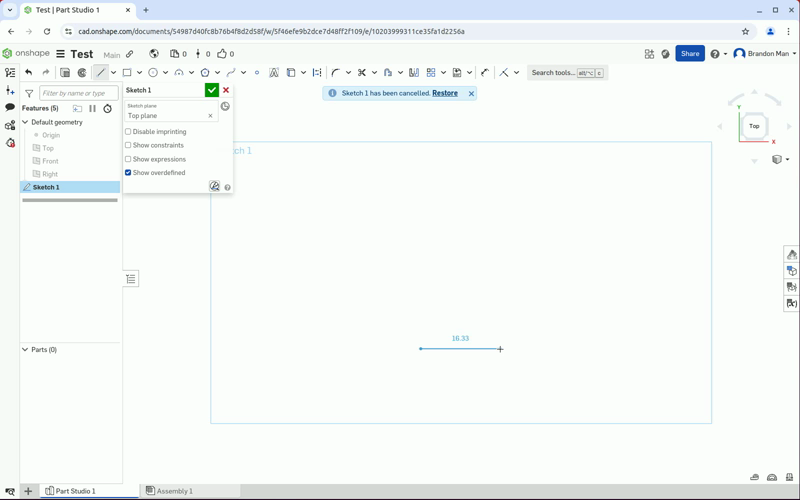
key_down(shift)
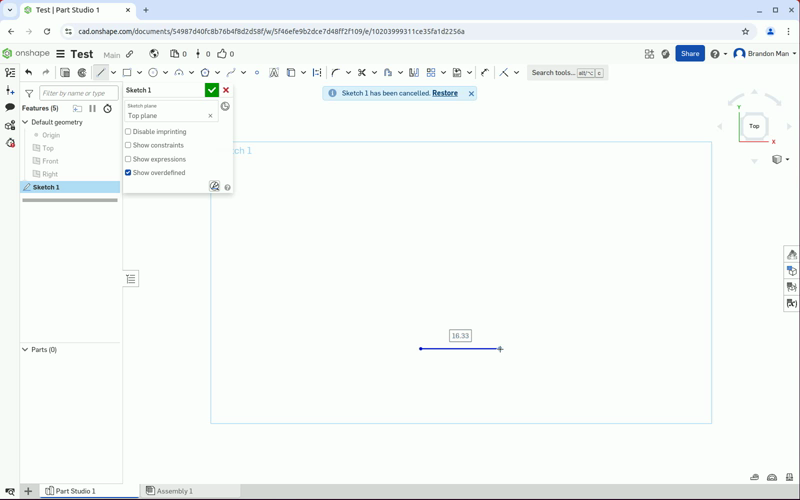
mouse_move(500, 216)
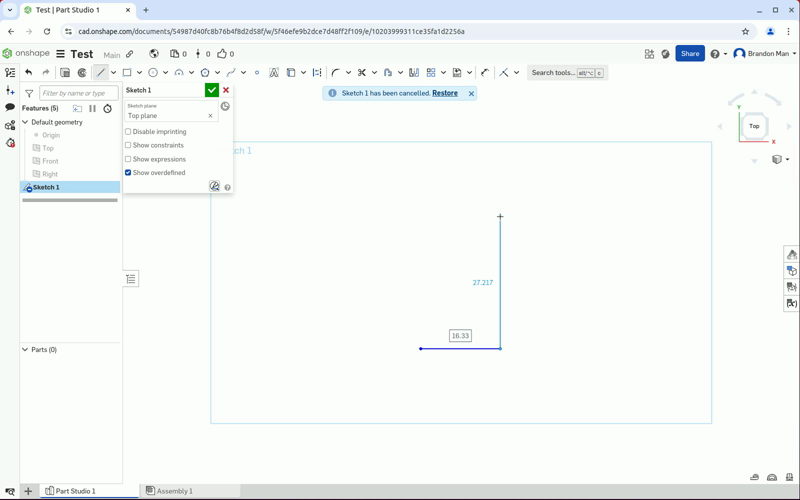
click(500, 216)
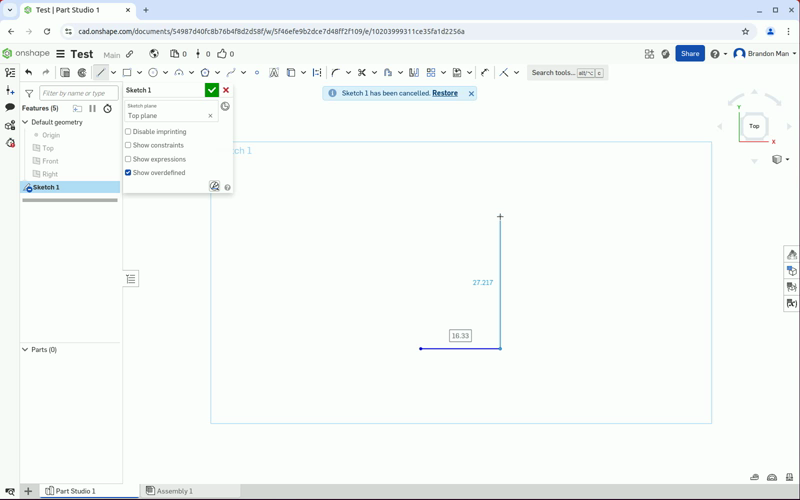
key_up(shift)
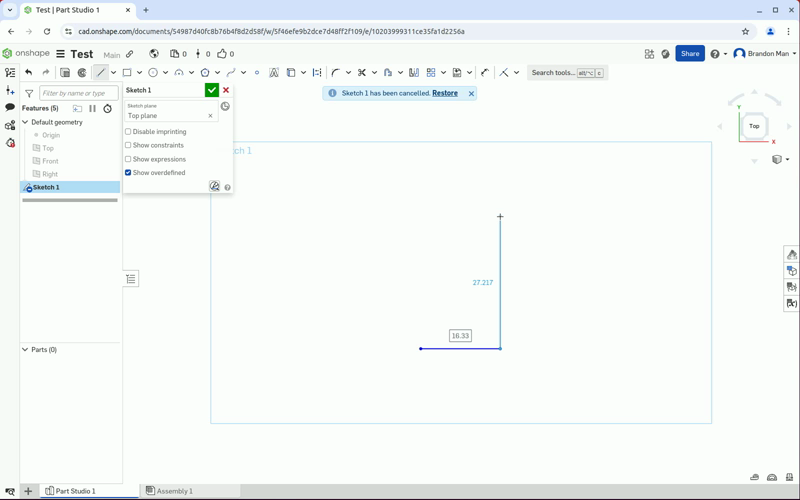
key_down(shift)
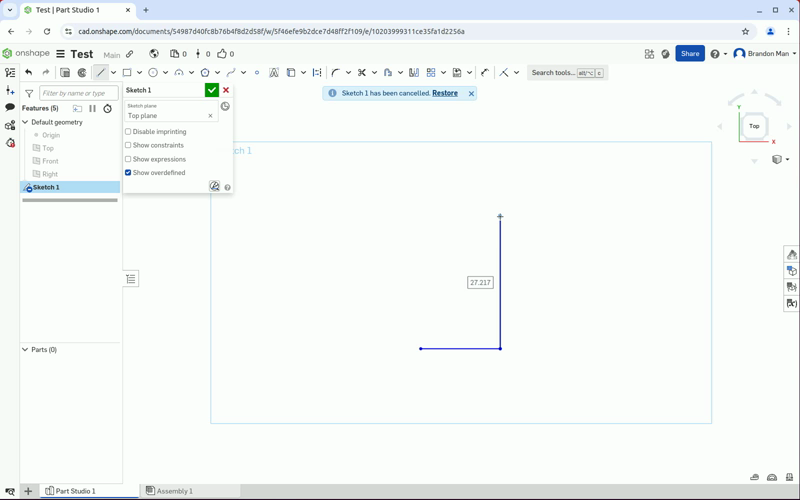
mouse_move(420, 216)
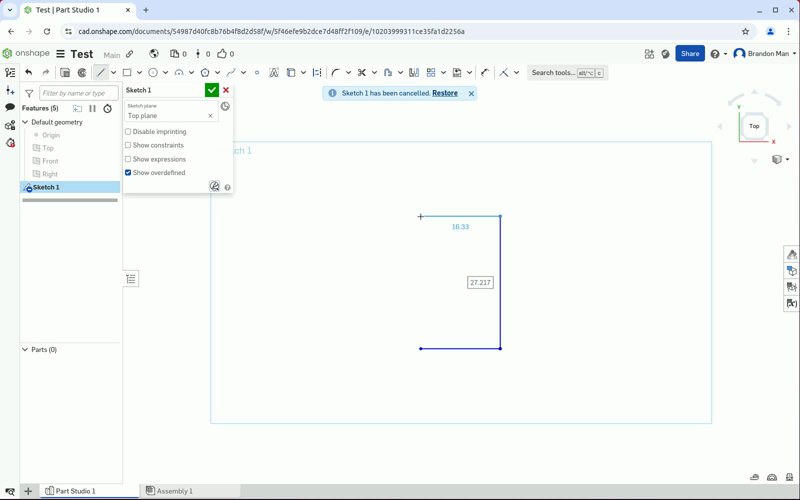
click(420, 216)
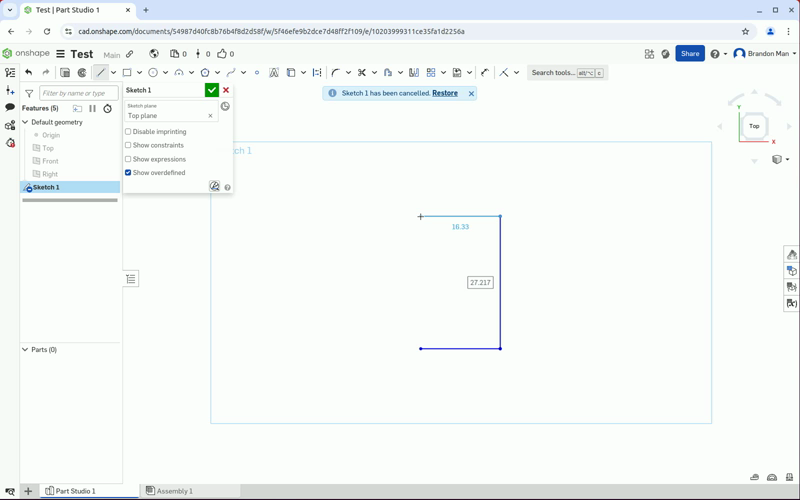
key_up(shift)
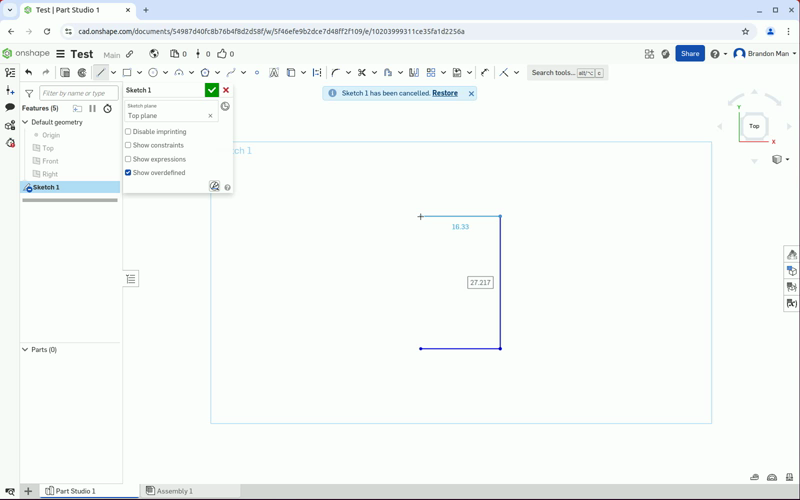
key_down(shift)
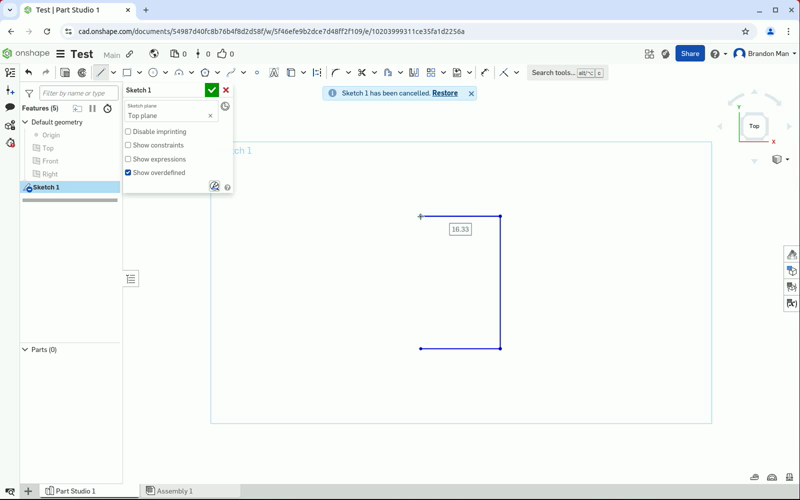
mouse_move(420, 348)
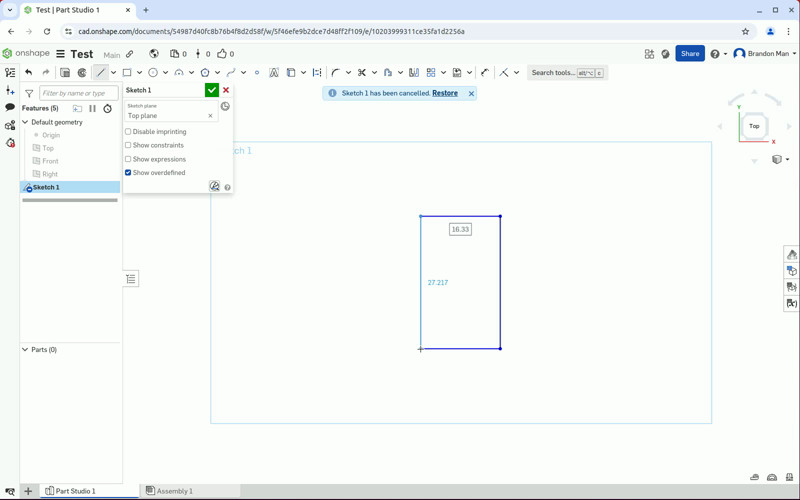
key_up(shift)
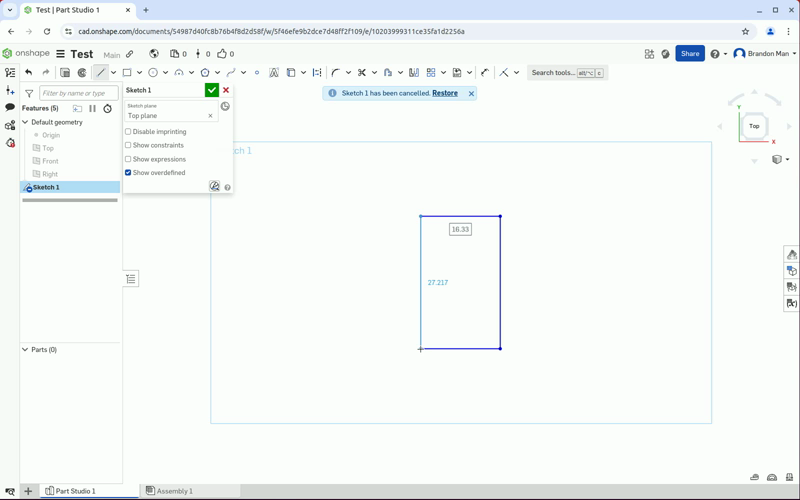
click(420, 348)
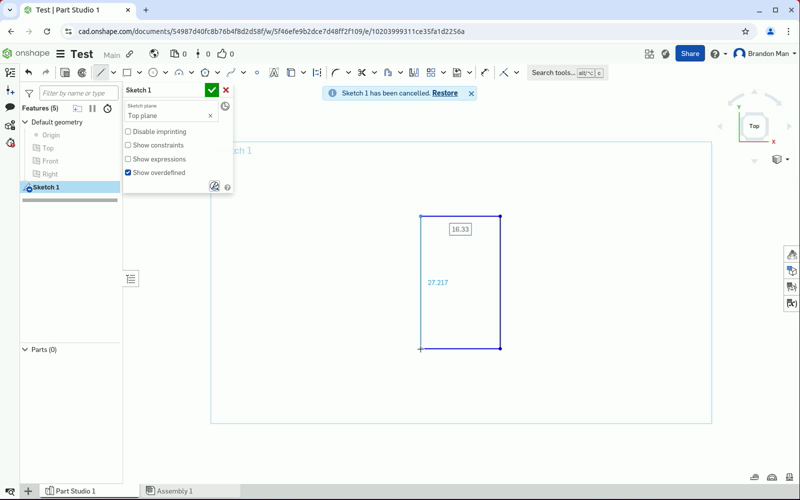
key(esc)
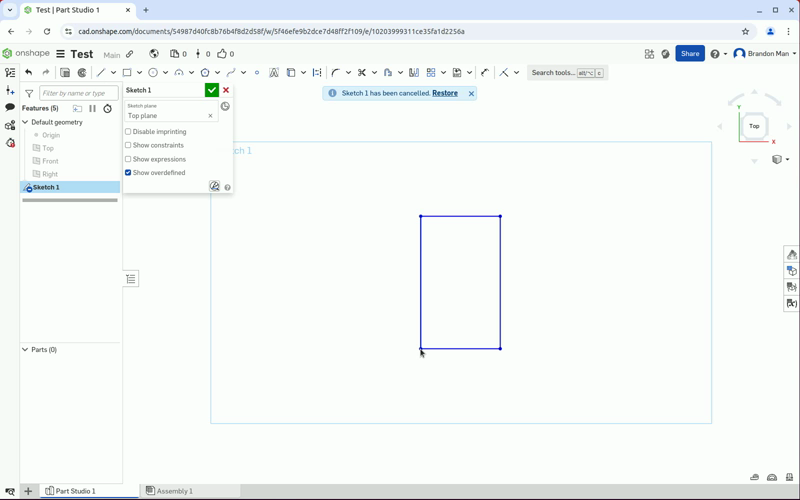
mouse_move(489, 229)
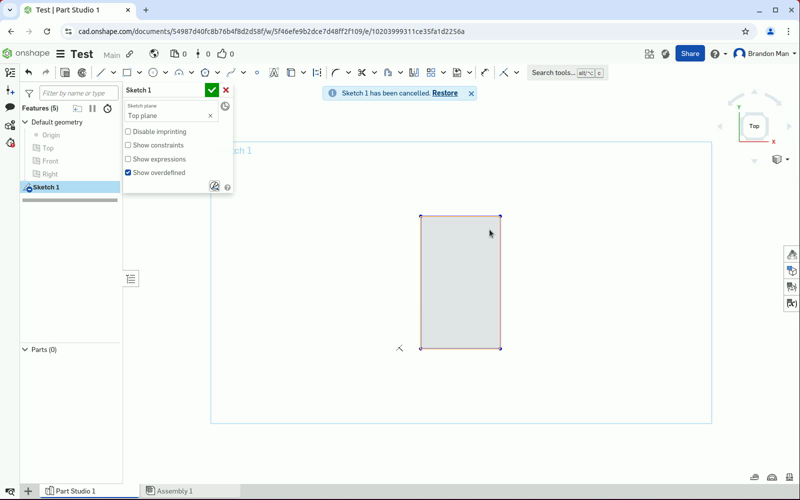
click(489, 229)
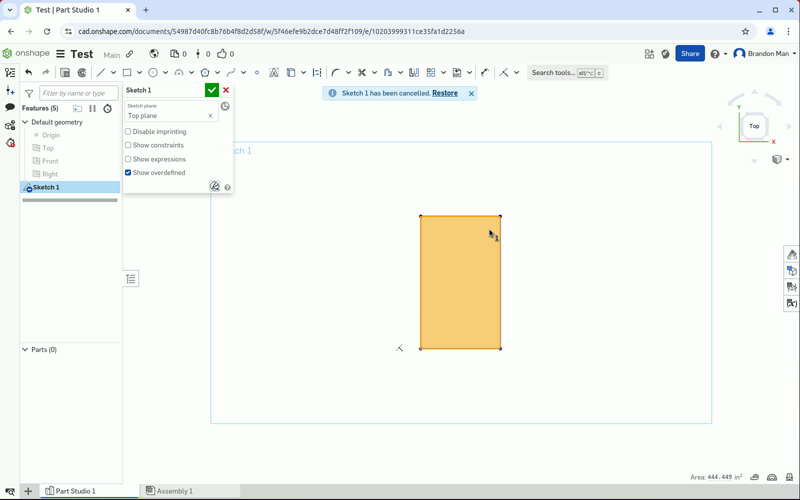
mouse_move(73, 352)
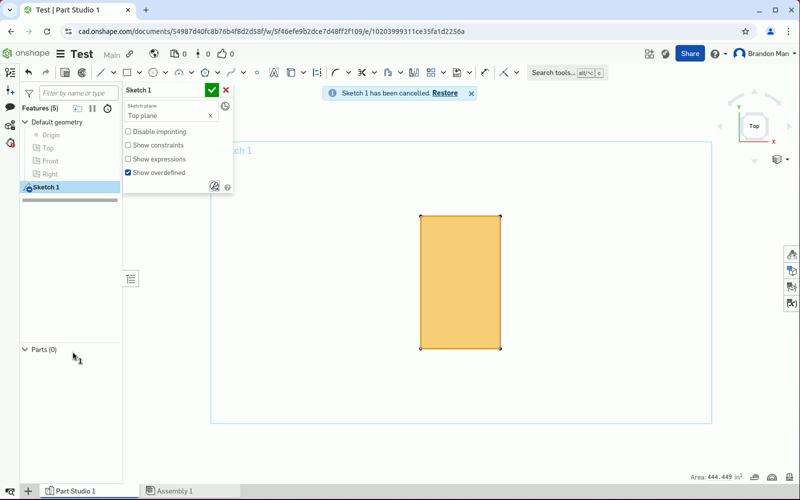
key(shift+y)
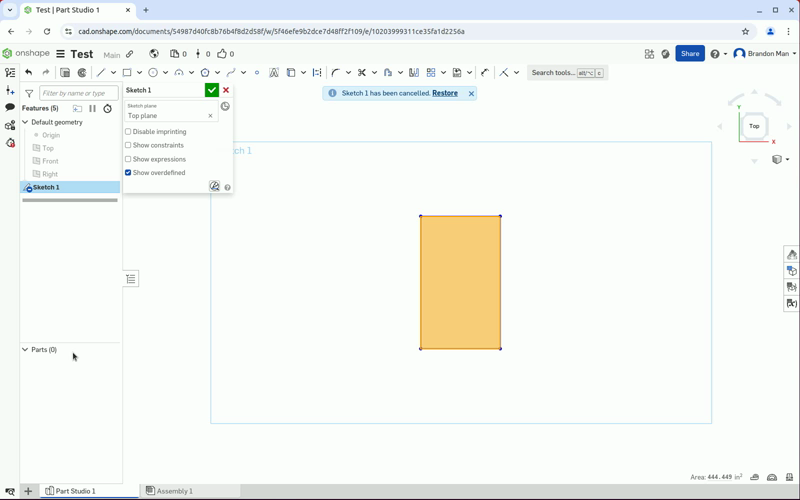
key(shift+e)
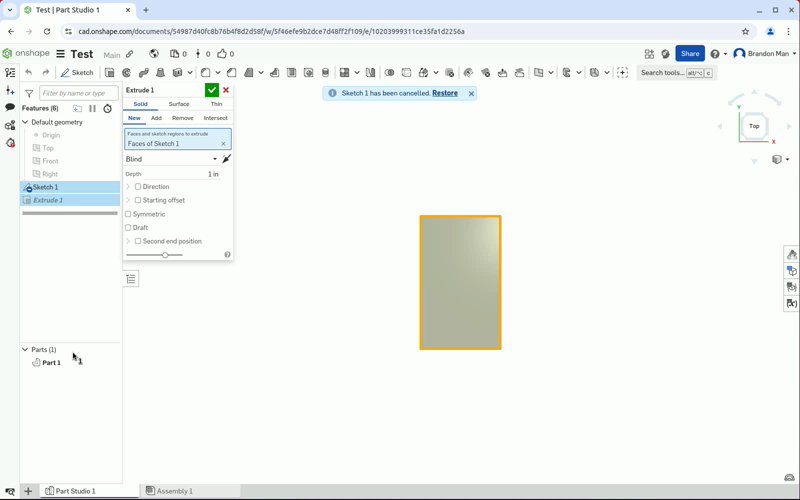
mouse_move(143, 106)
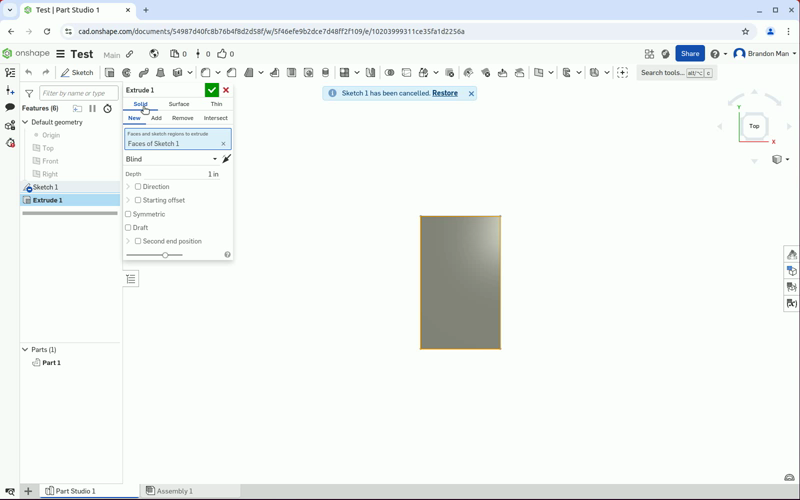
click(143, 106)
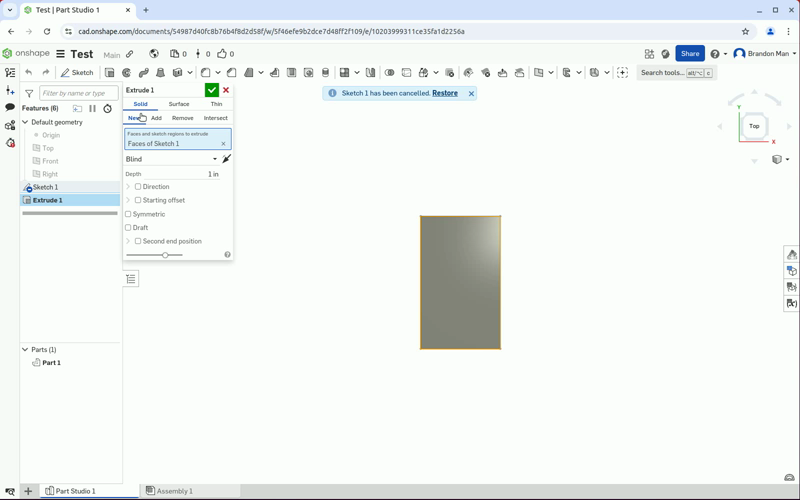
mouse_move(137, 120)
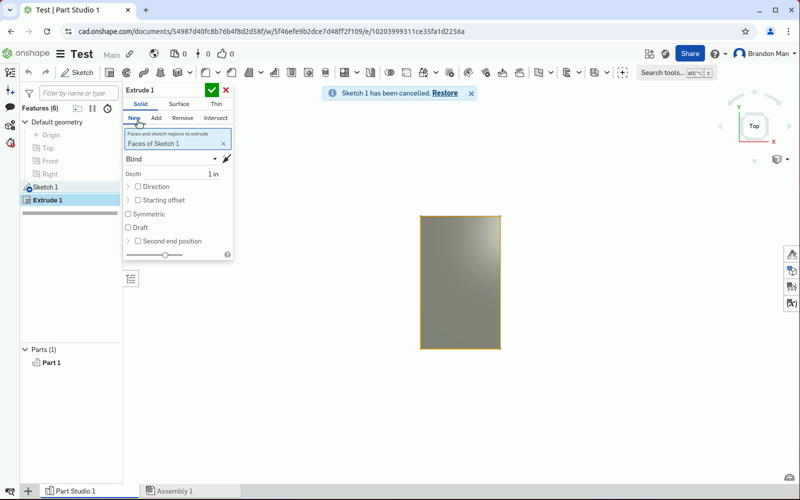
click(137, 120)
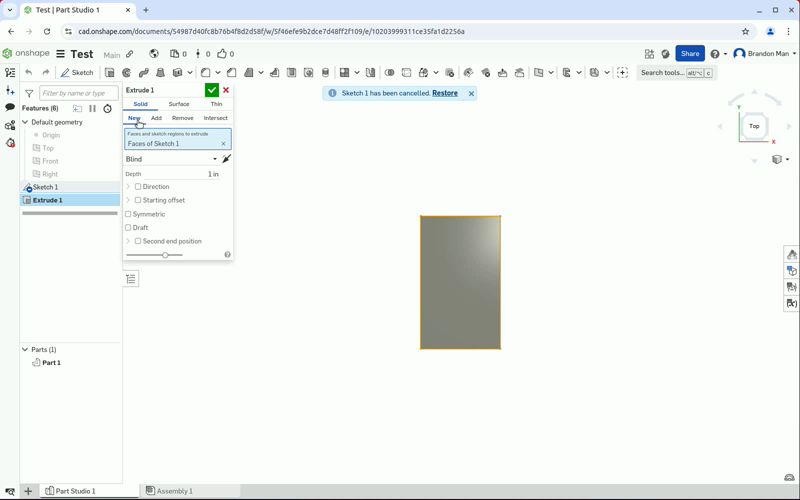
key(tab, 4)
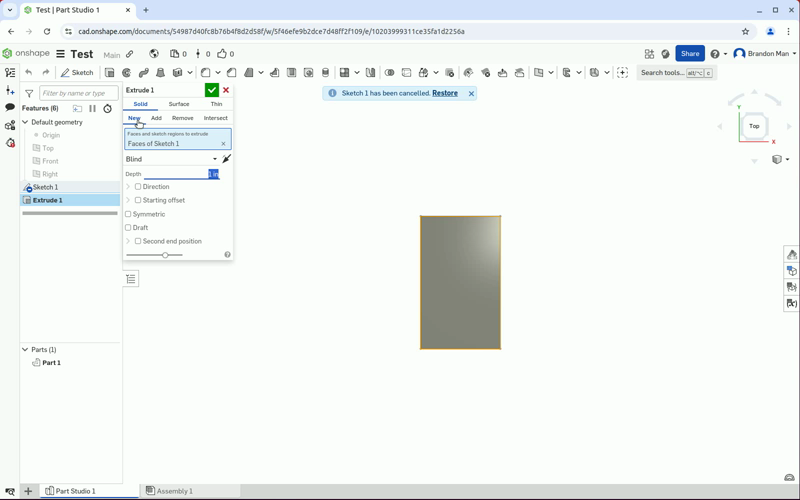
text(21.664)
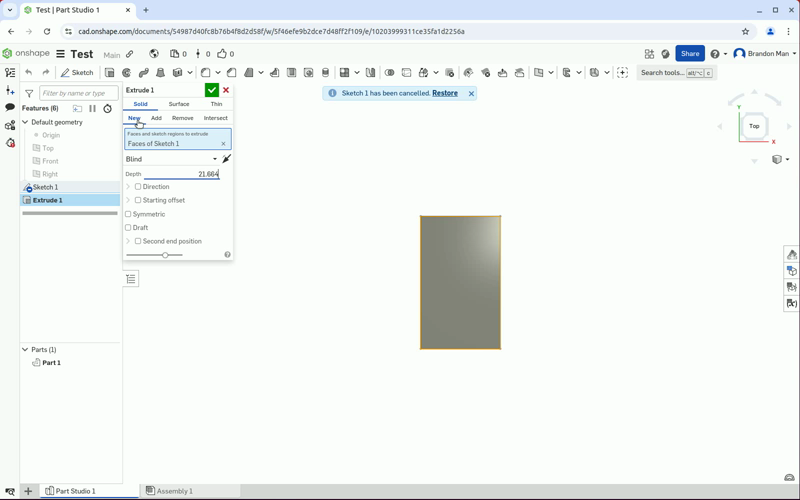
key(enter)
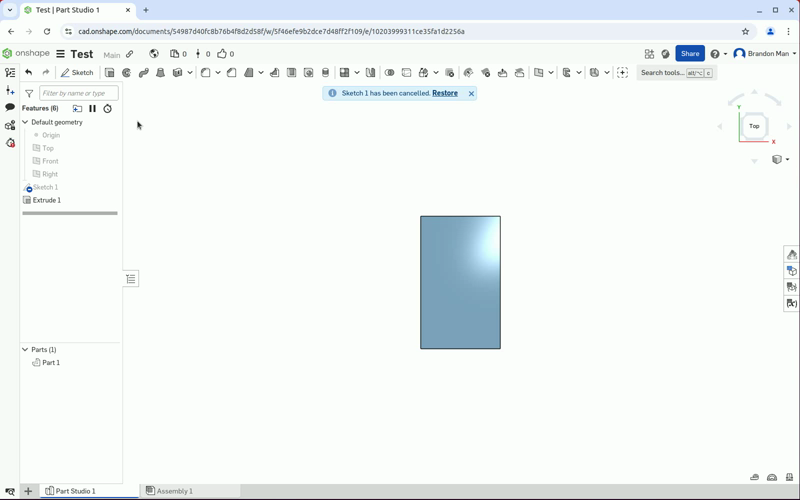
key(shift+h)
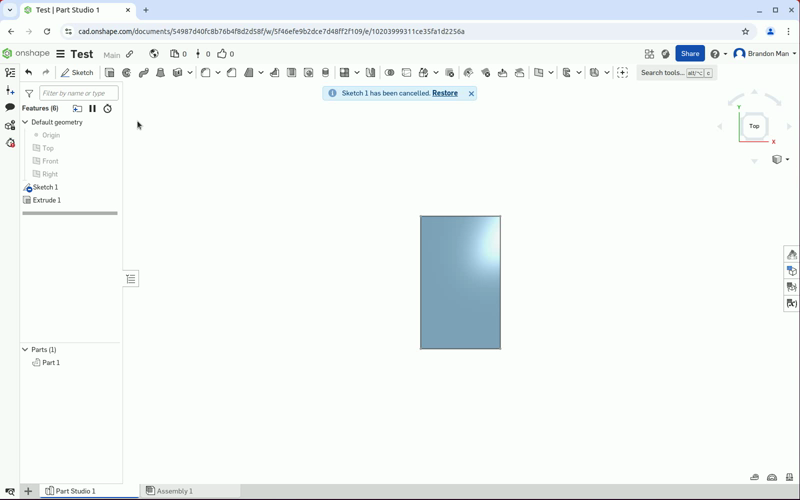
key(shift+h)
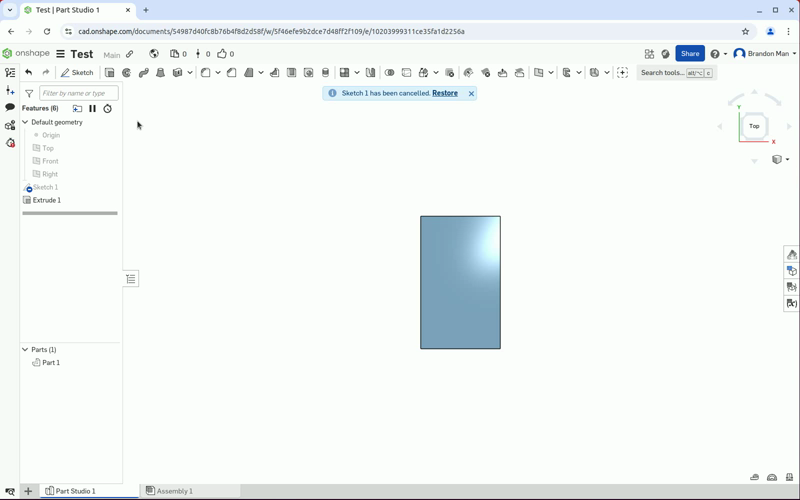
mouse_move(73, 189)
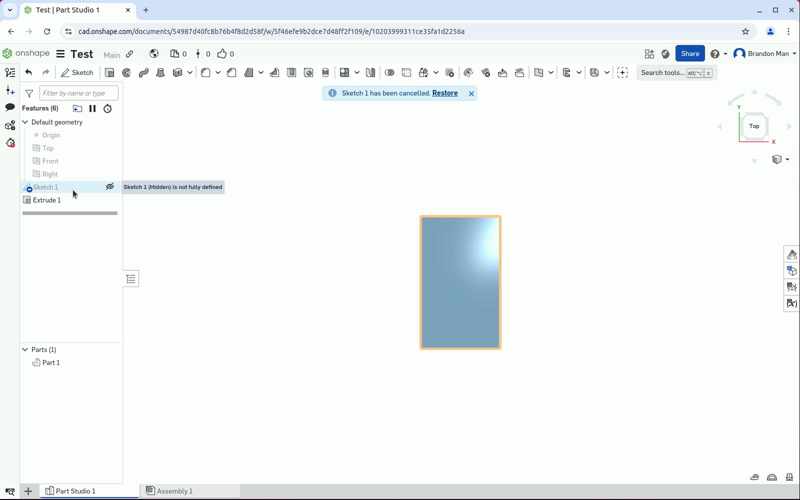
click(73, 189)
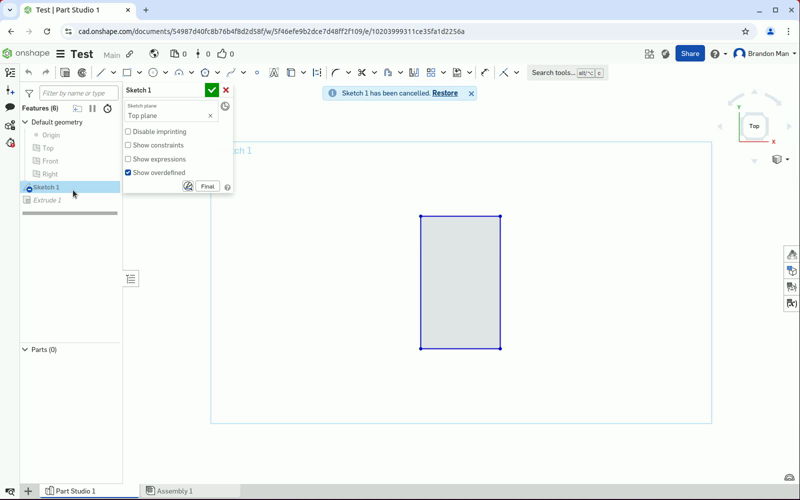
mouse_move(229, 92)
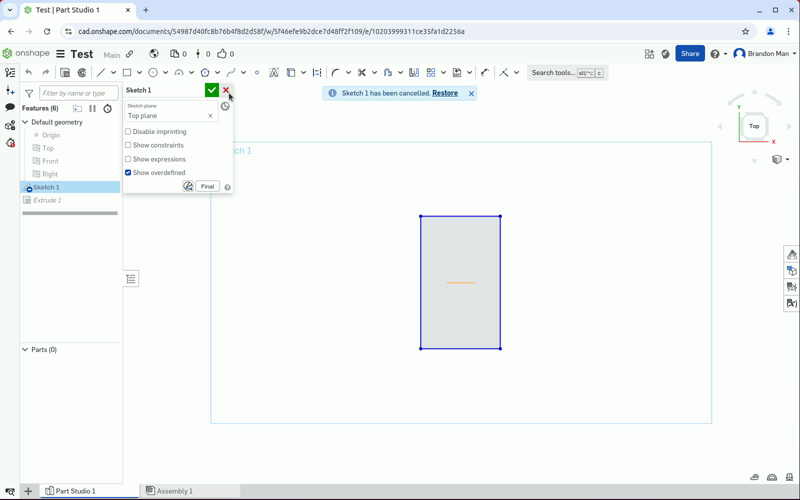
click(229, 92)
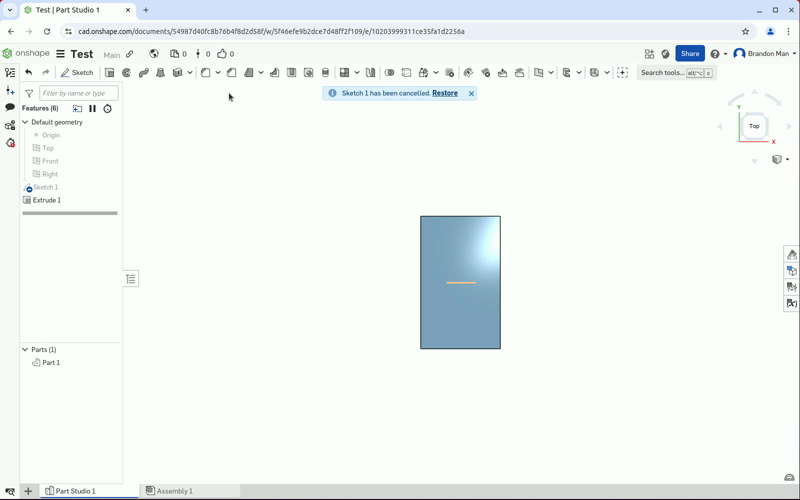
mouse_move(73, 352)
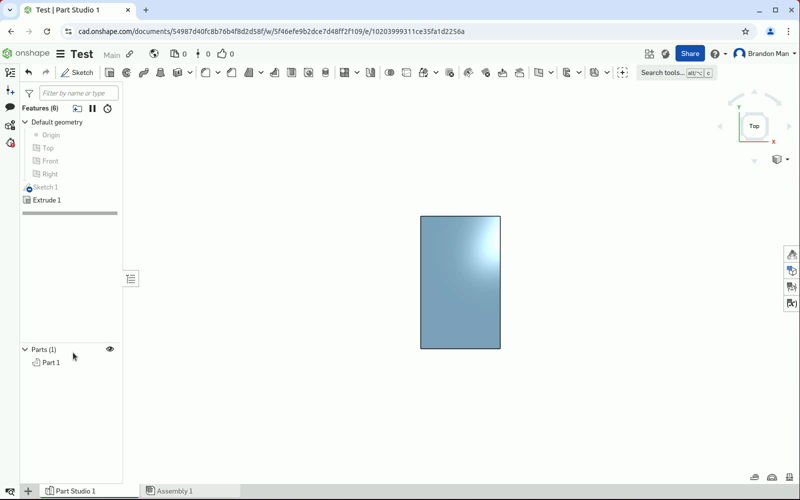
key(y)
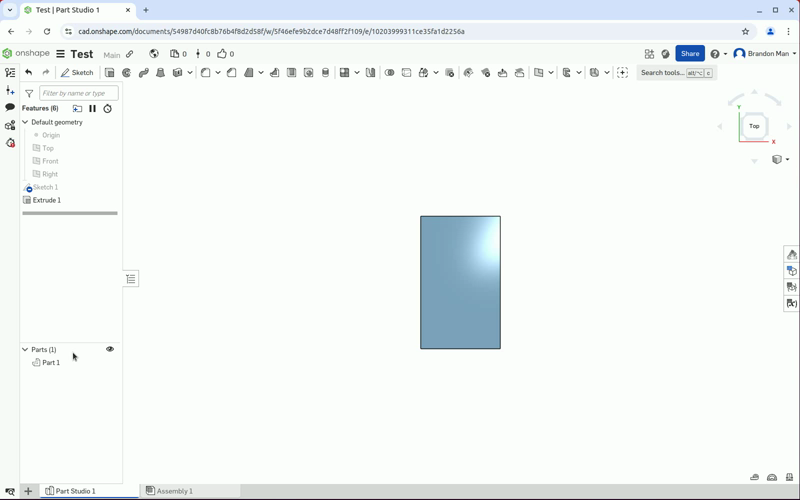
key(shift+p)
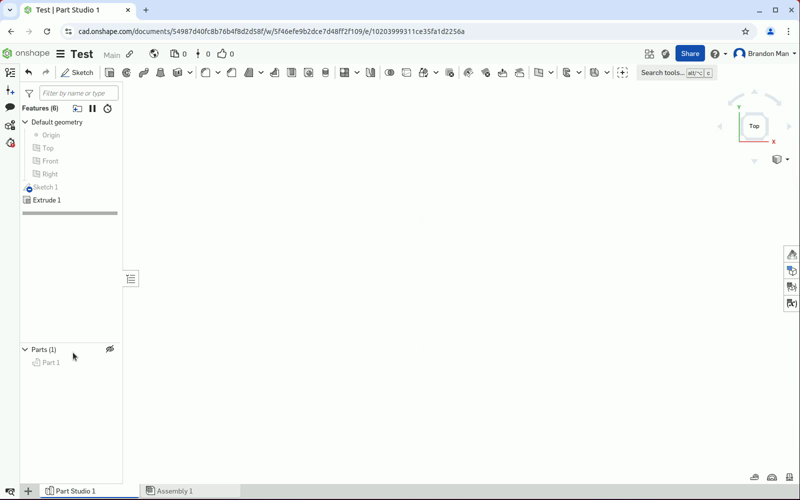
key(space)
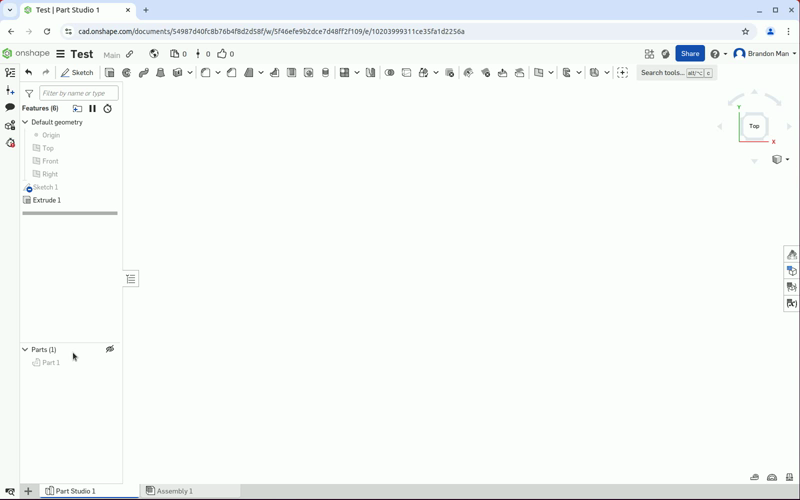
key_down(shift)
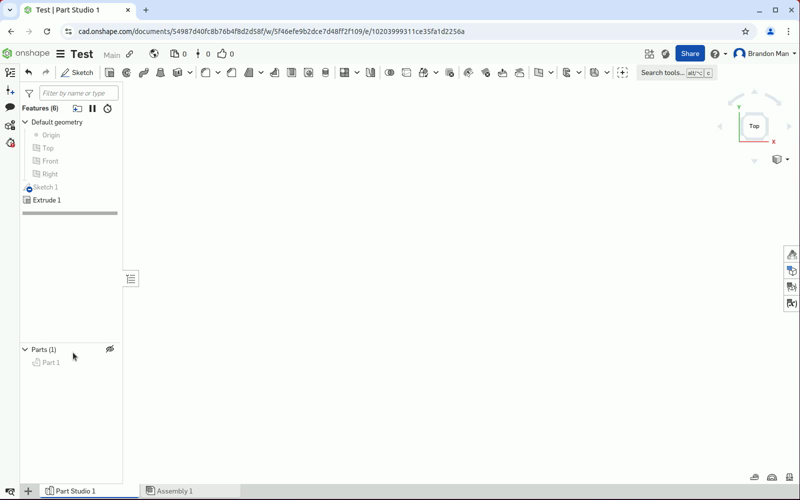
key(up)
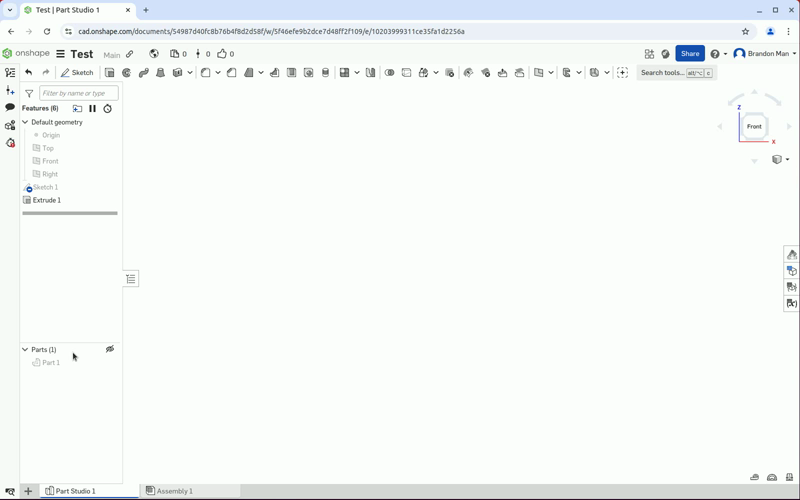
key_up(shift)
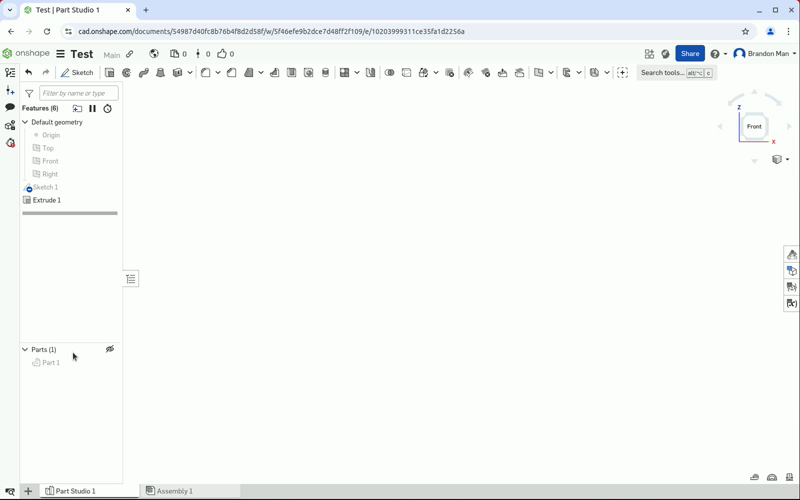
key(space)
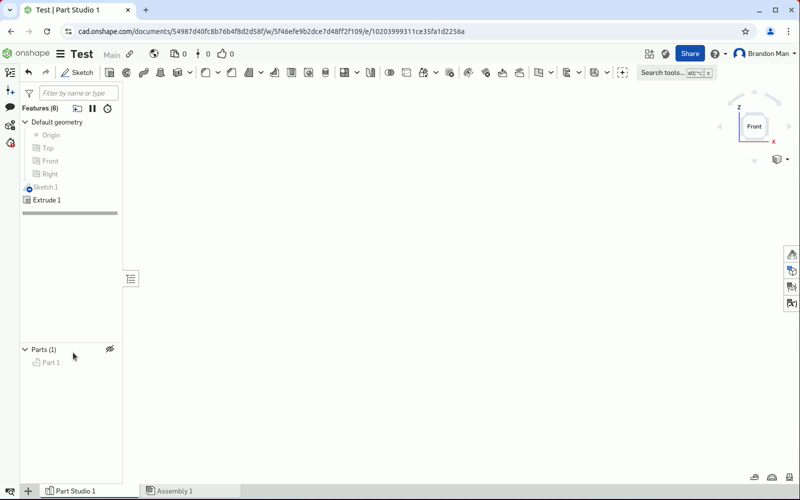
key_down(shift)
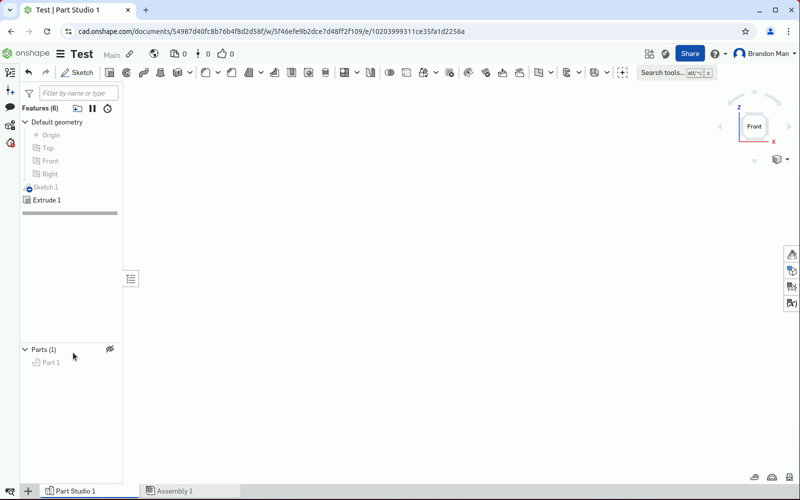
key(left)
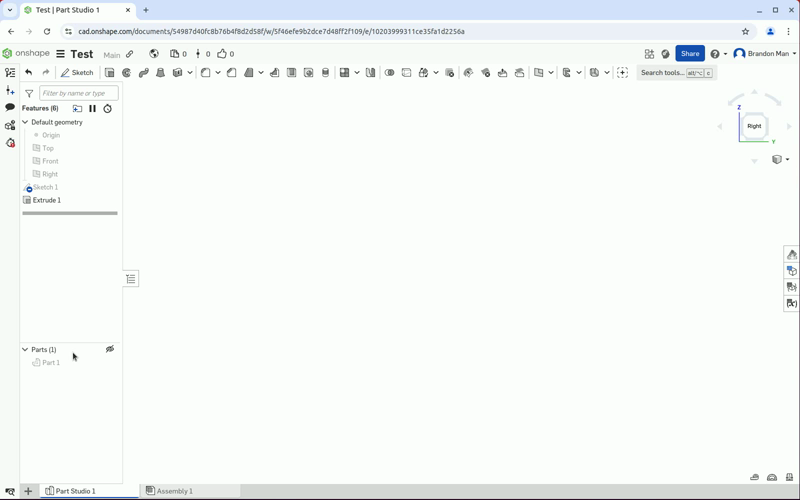
key_up(shift)
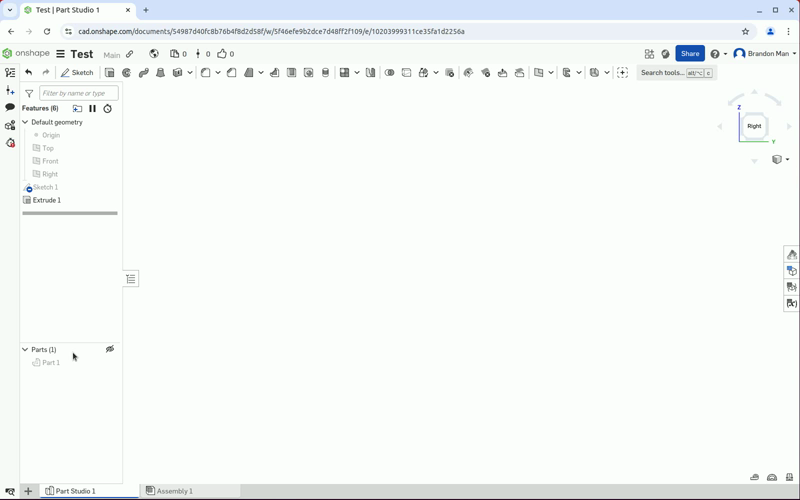
mouse_move(73, 352)
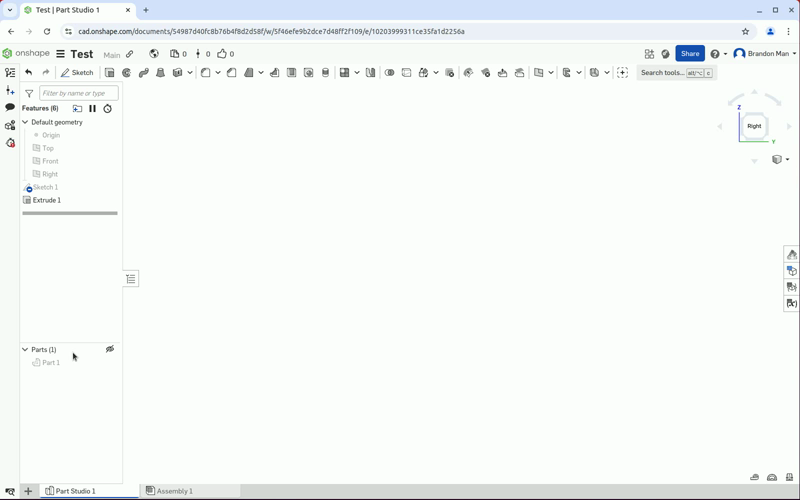
key(shift+y)
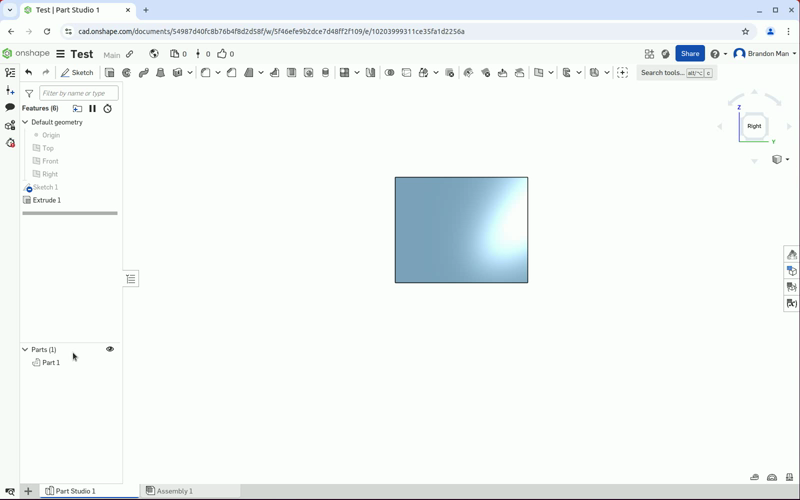
mouse_move(541, 75)
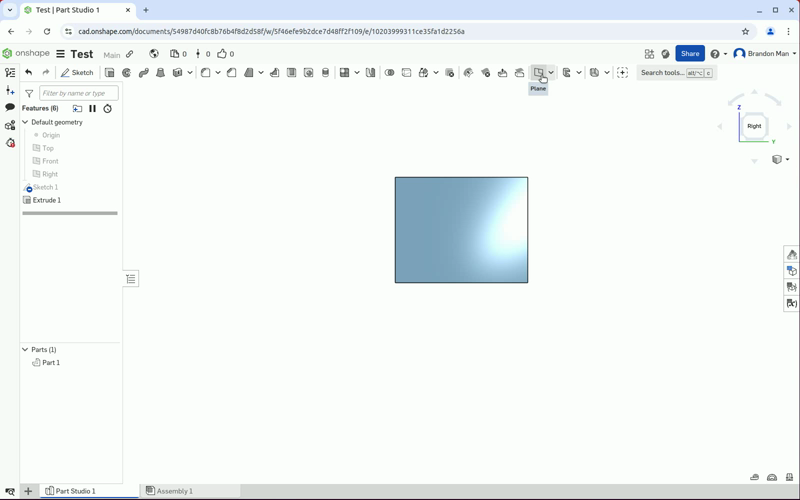
click(541, 75)
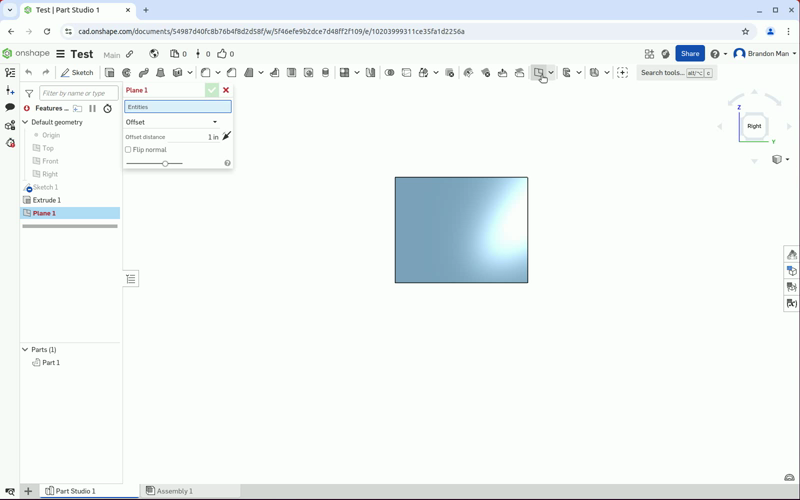
mouse_move(73, 176)
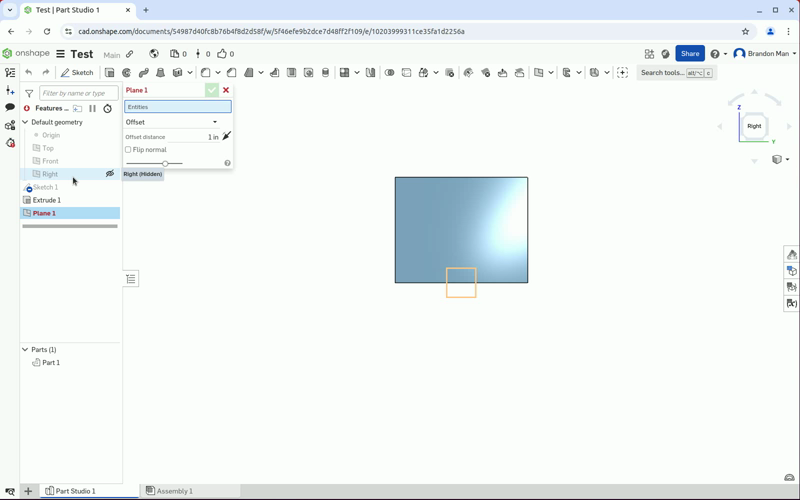
click(73, 176)
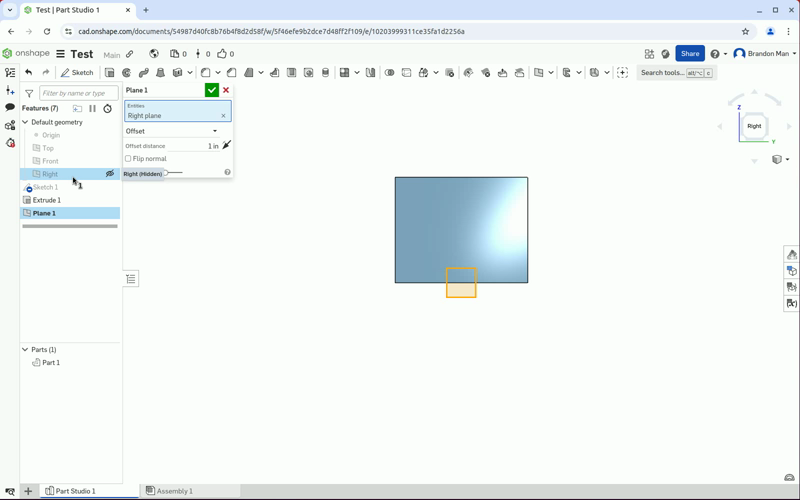
key(tab, 2)
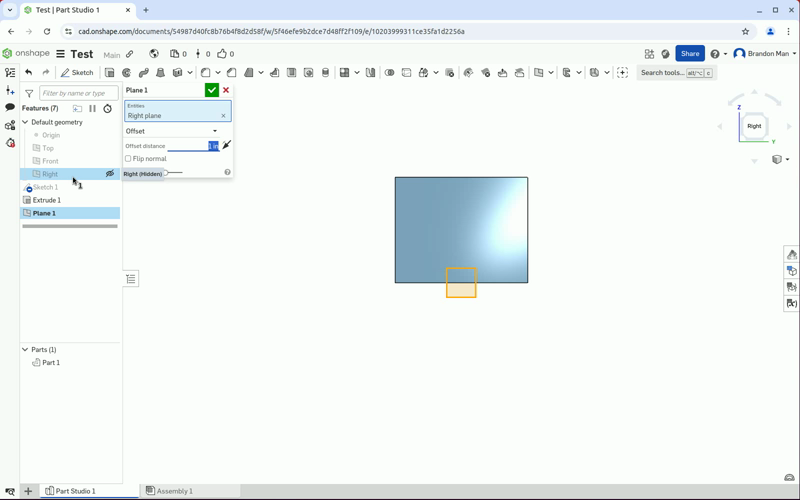
text(8.196)
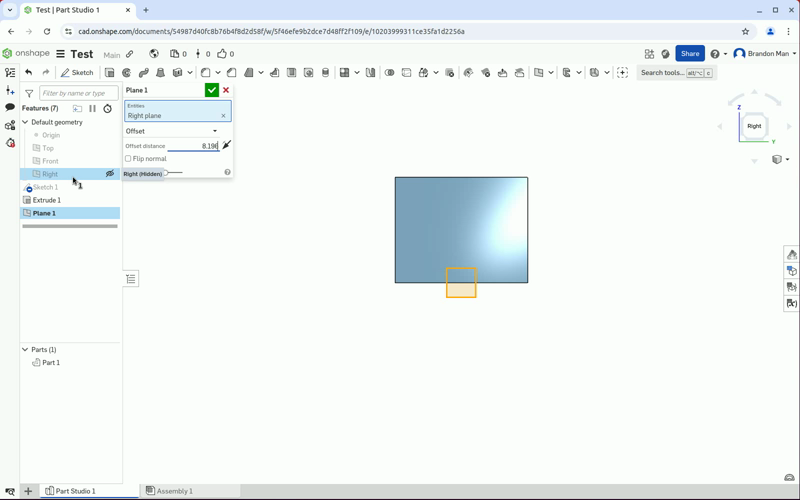
key(enter, 2)
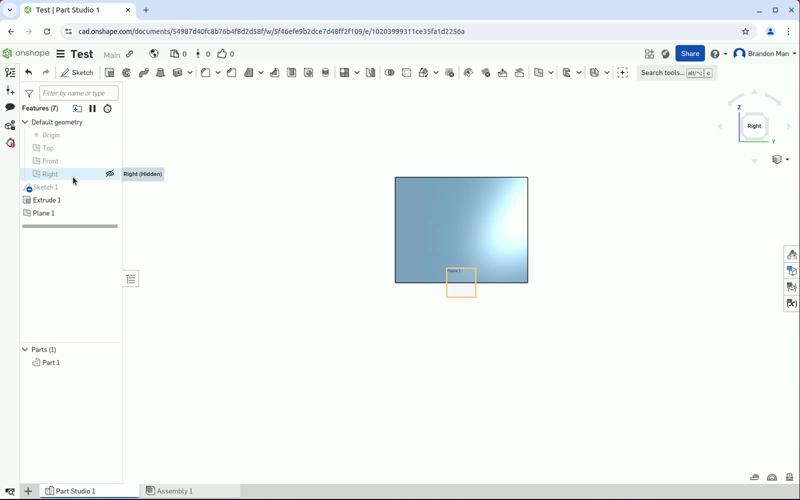
key(shift+s)
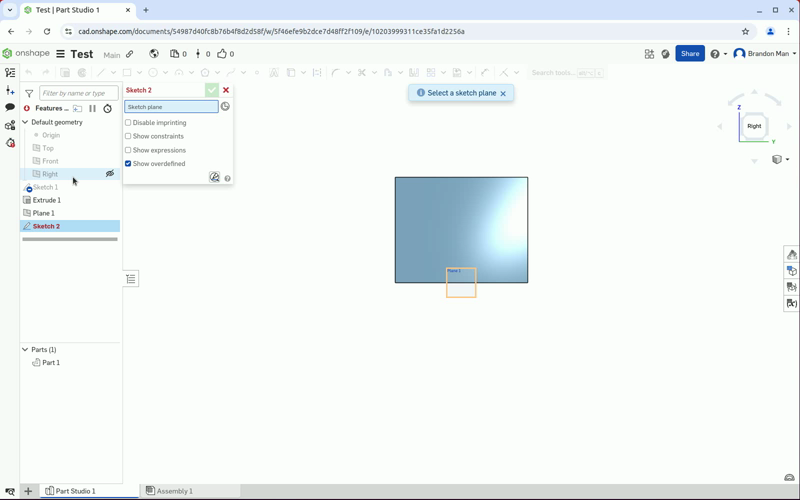
mouse_move(73, 215)
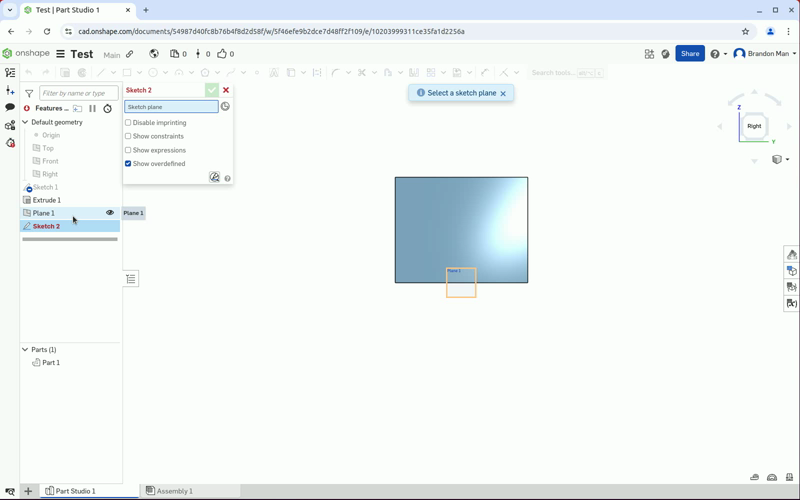
click(73, 215)
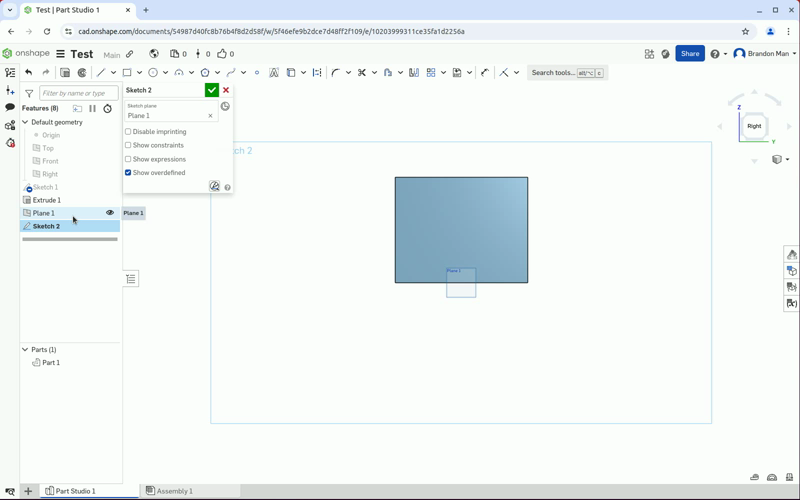
mouse_move(73, 352)
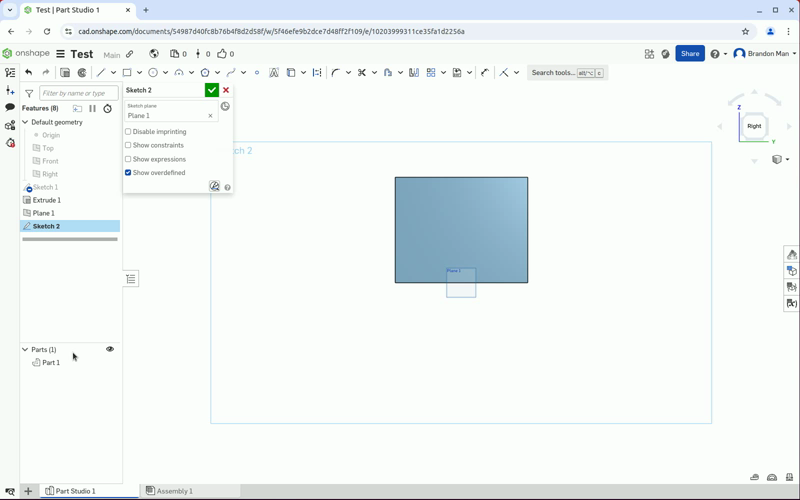
key(y)
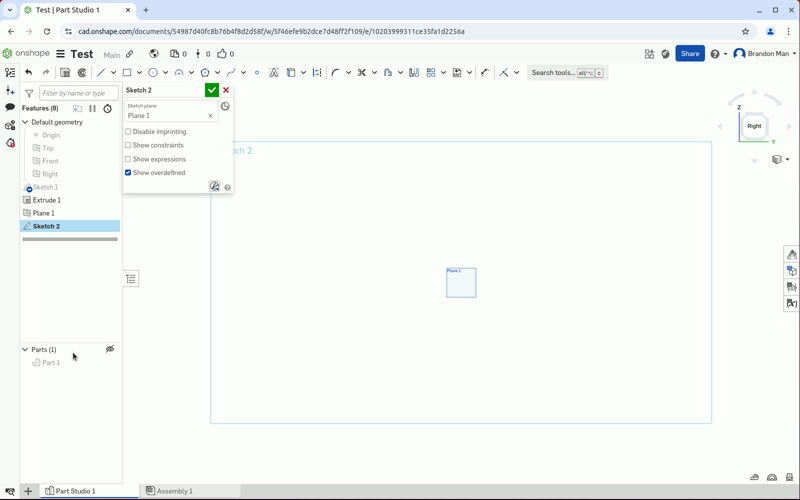
key(l)
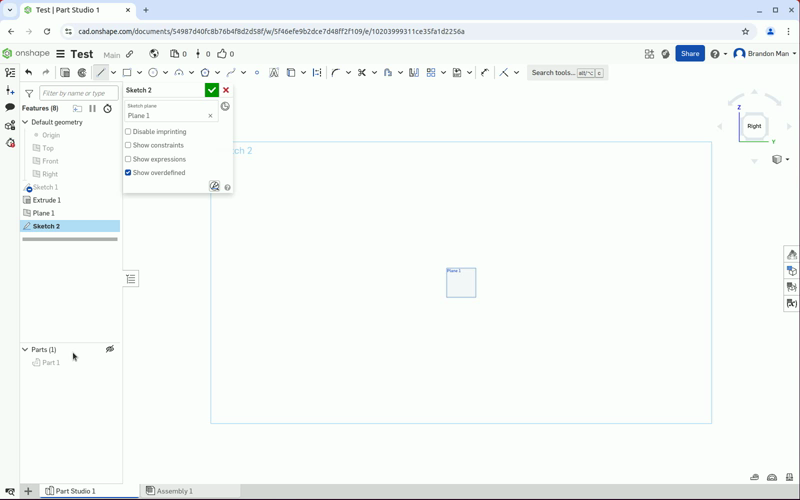
key_down(shift)
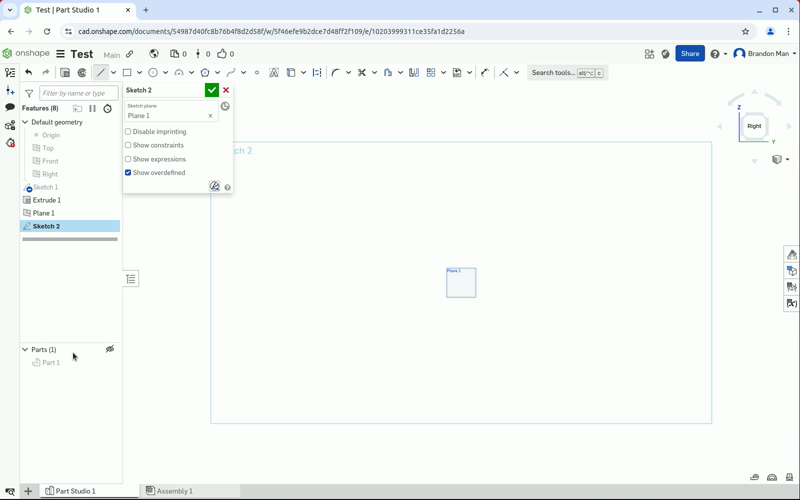
mouse_move(395, 282)
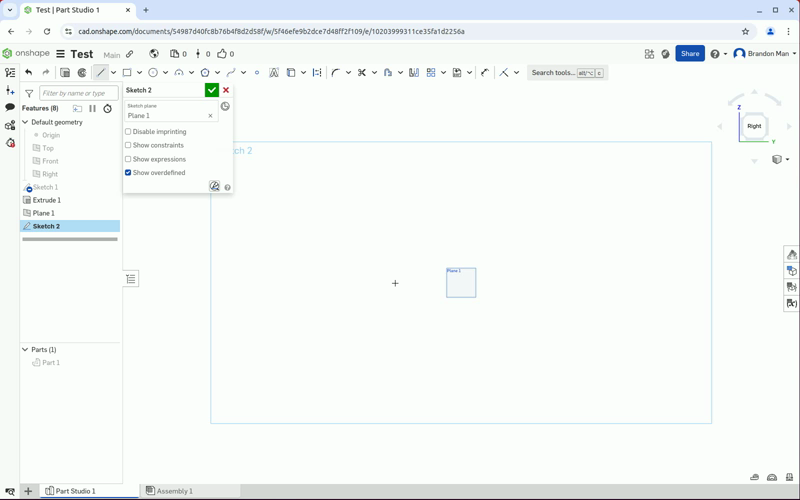
click(395, 282)
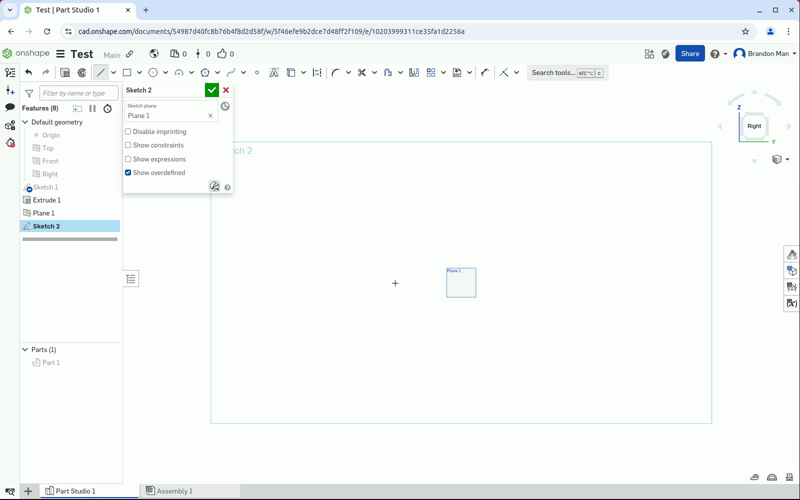
key_up(shift)
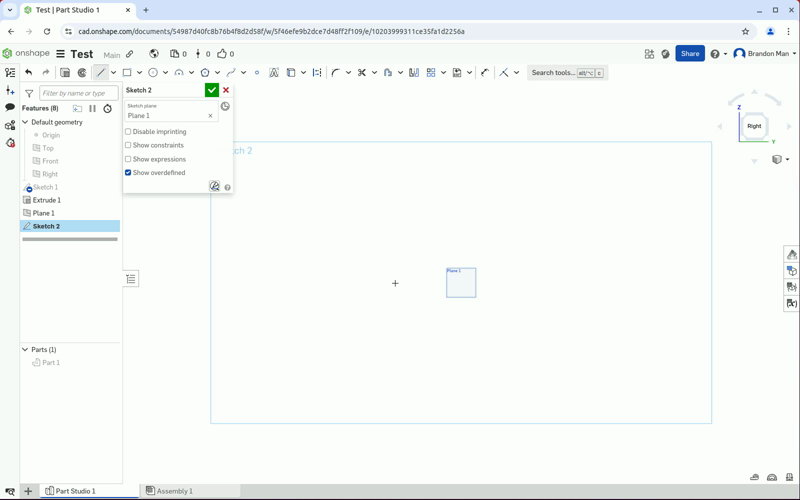
key_down(shift)
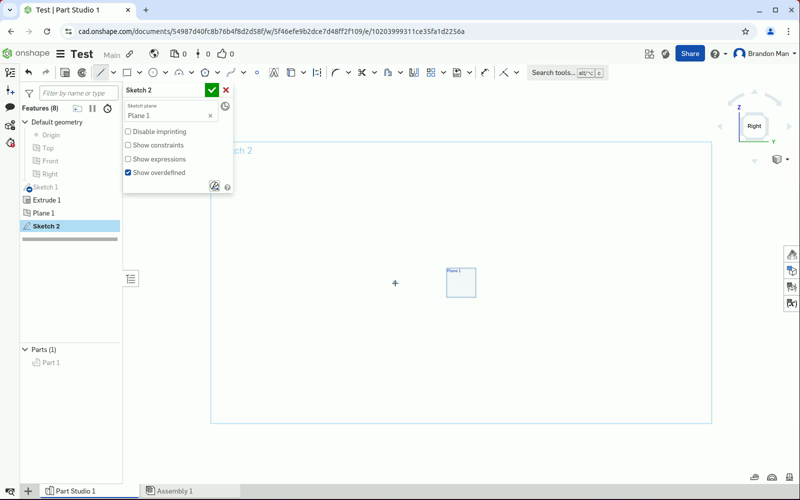
mouse_move(527, 282)
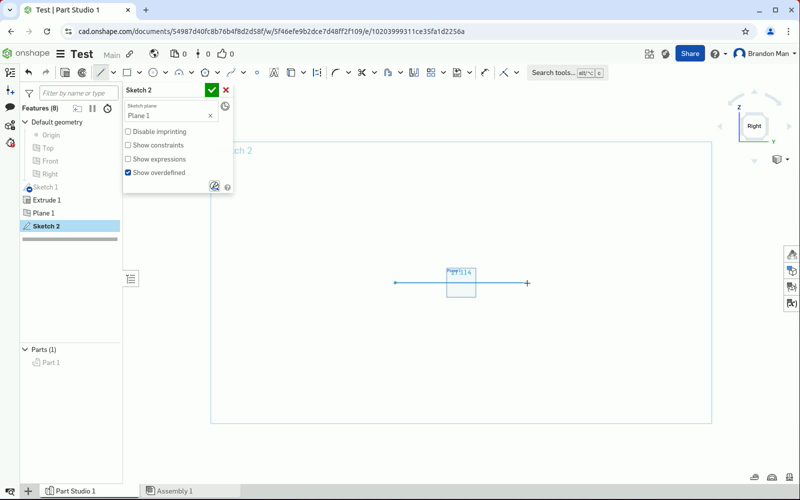
click(527, 282)
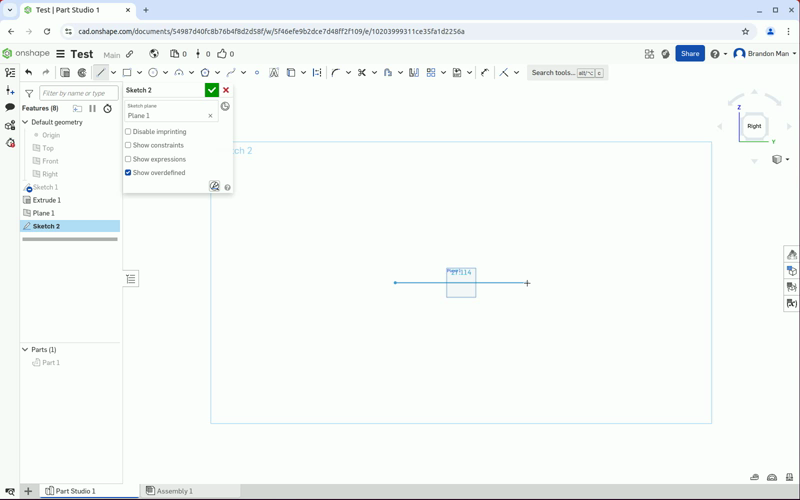
key_up(shift)
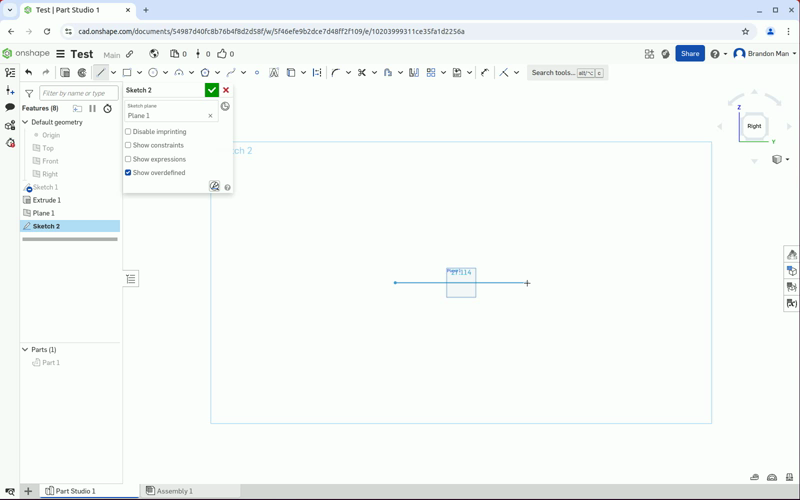
key_down(shift)
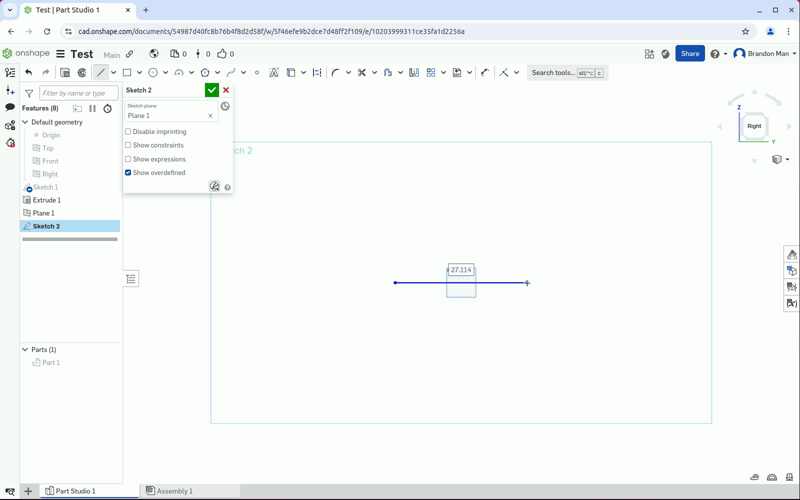
mouse_move(557, 282)
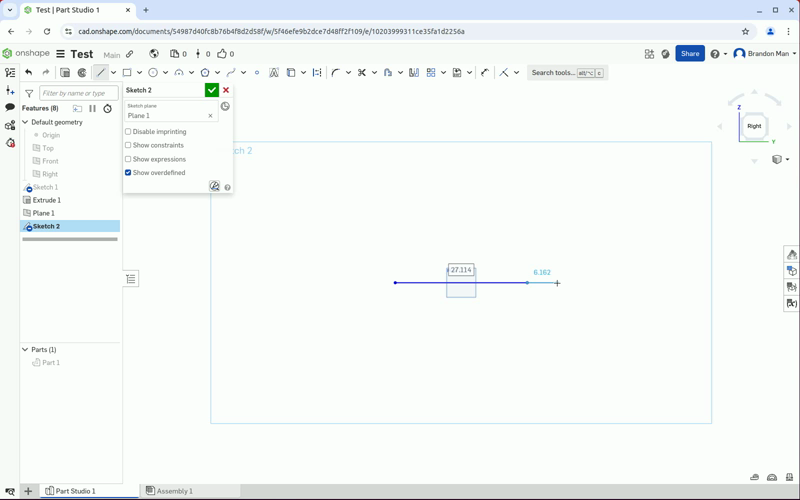
mouse_move(527, 271)
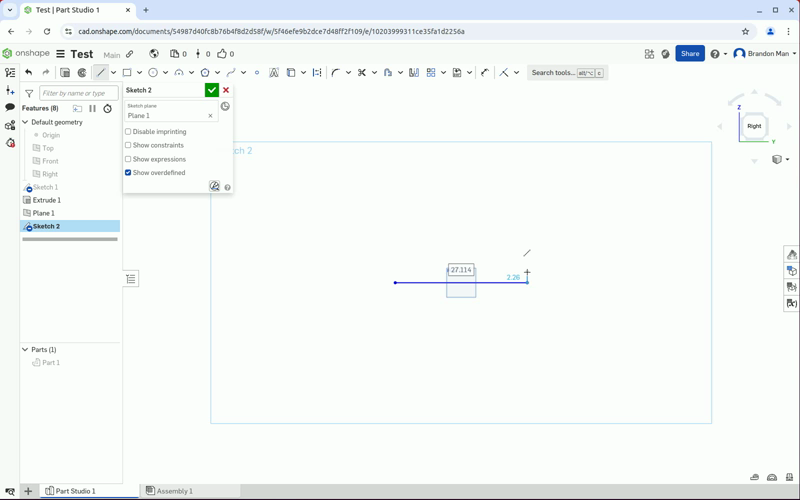
click(527, 271)
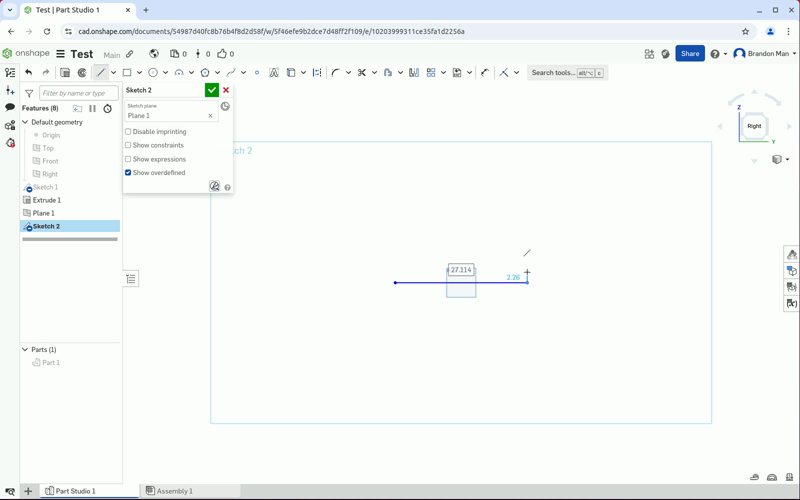
key_up(shift)
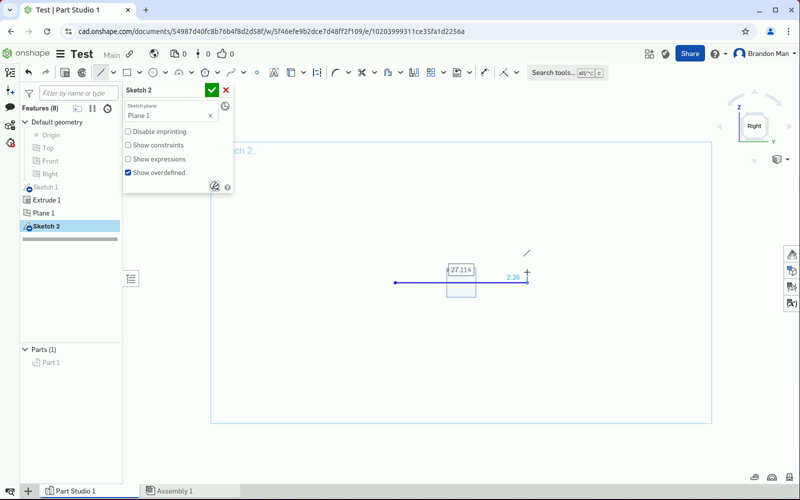
key_down(shift)
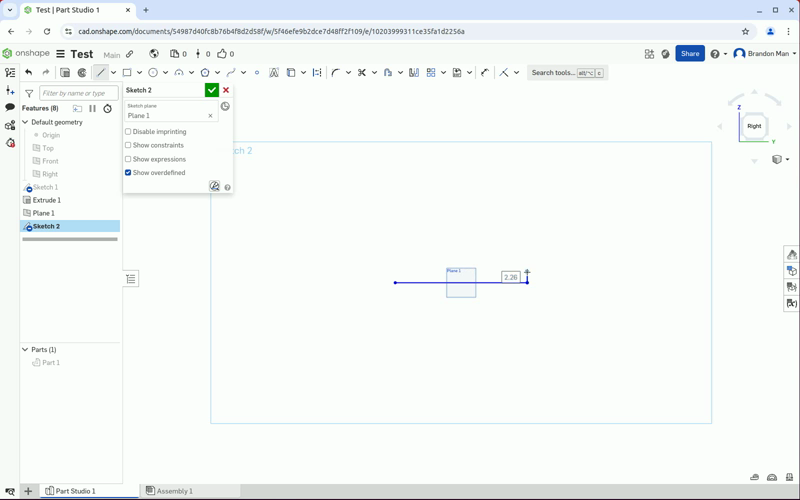
mouse_move(395, 271)
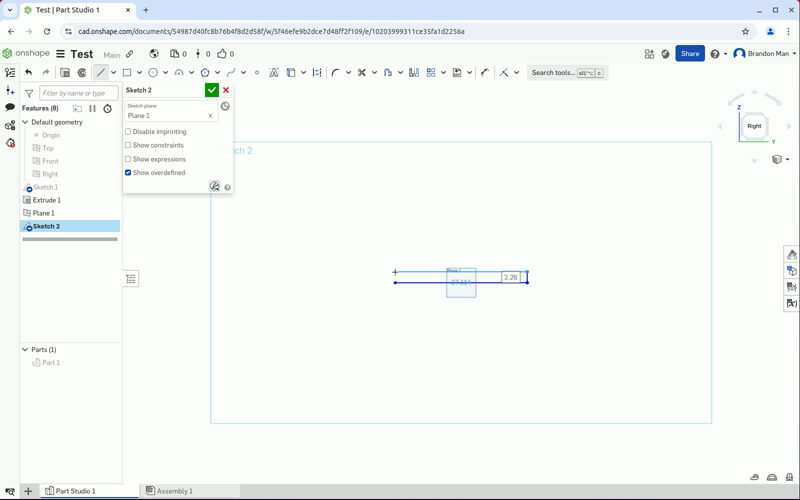
click(395, 271)
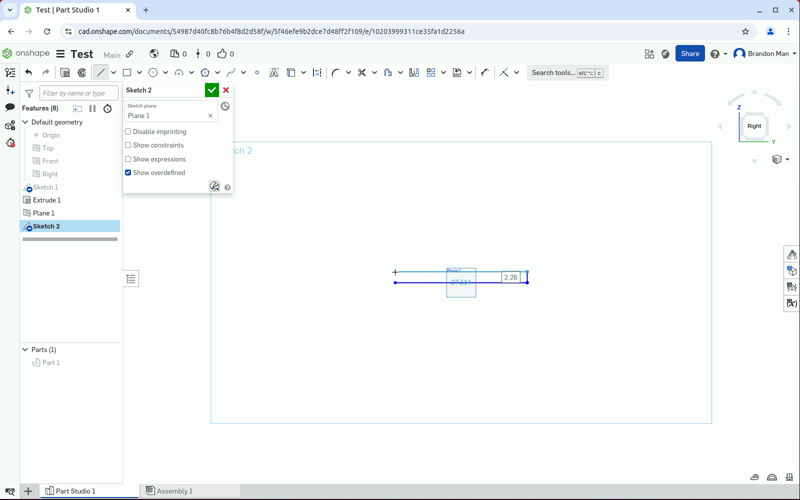
key_up(shift)
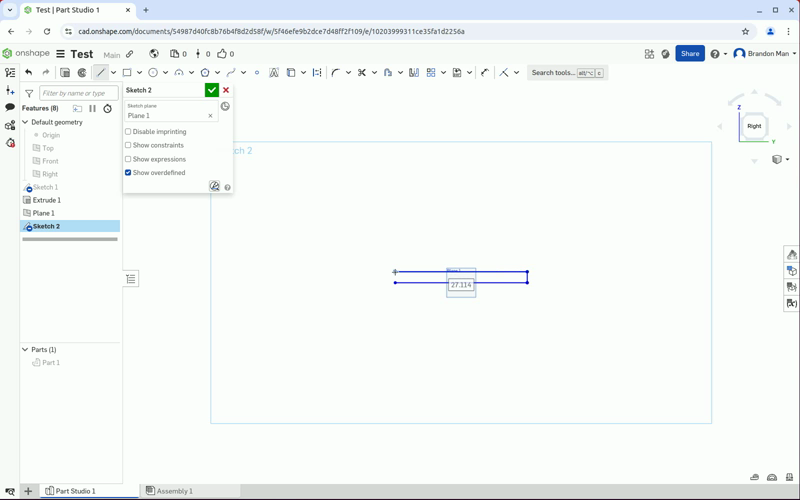
mouse_move(425, 271)
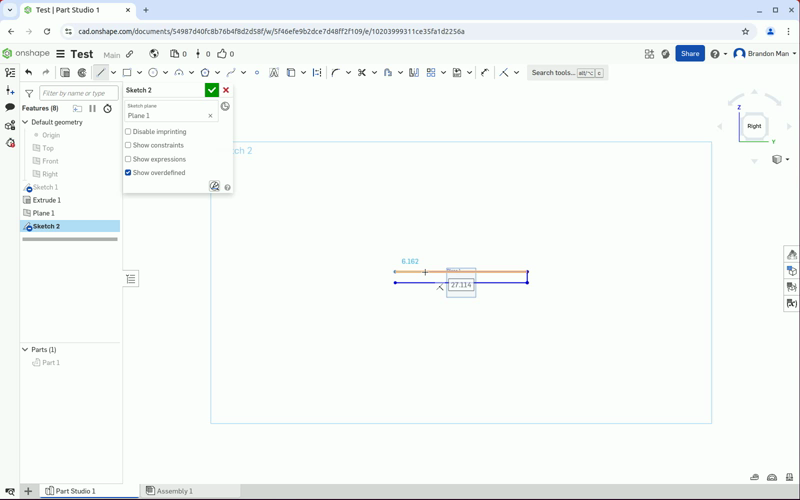
key_down(shift)
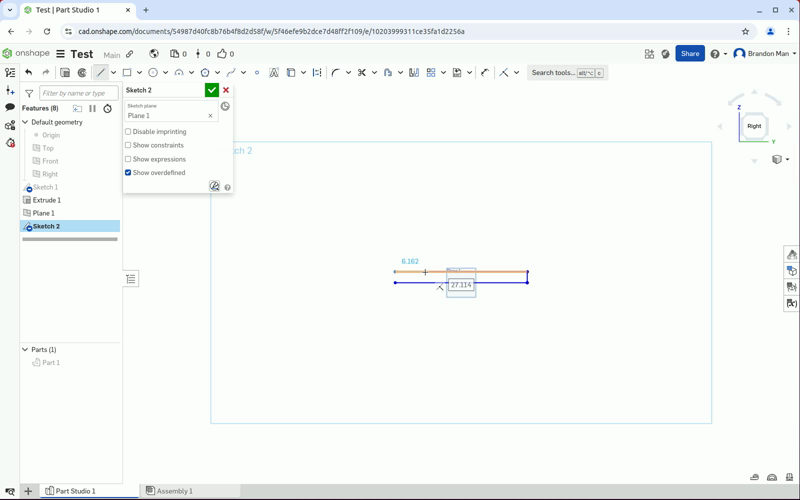
mouse_move(395, 282)
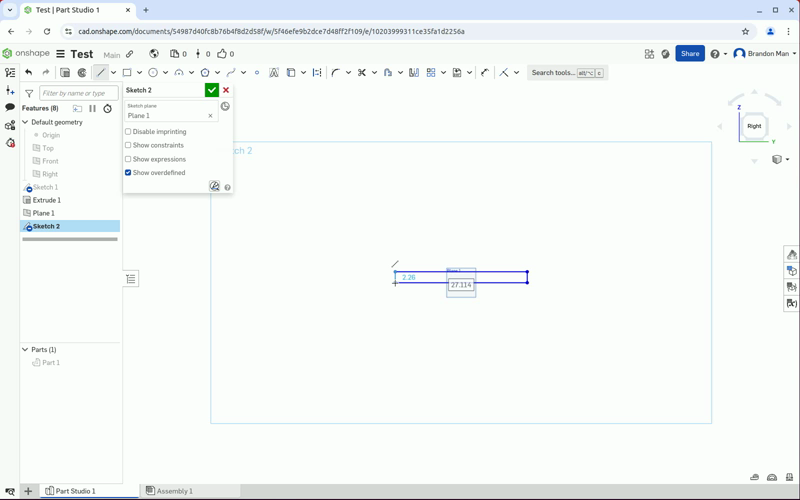
key_up(shift)
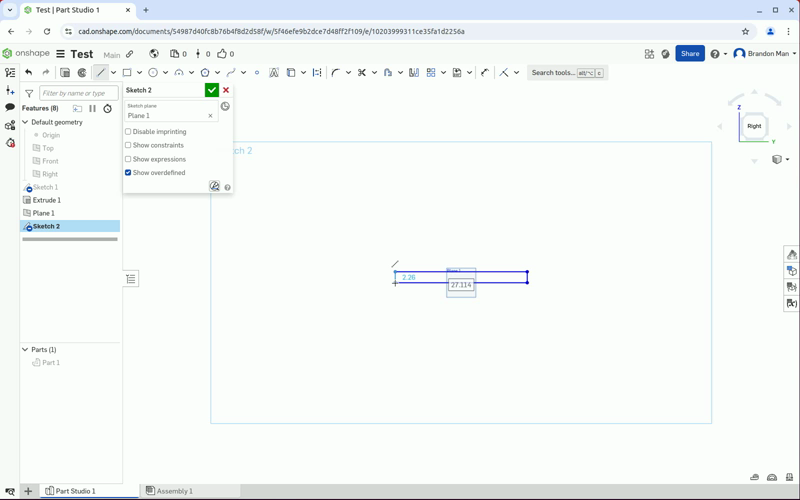
click(395, 282)
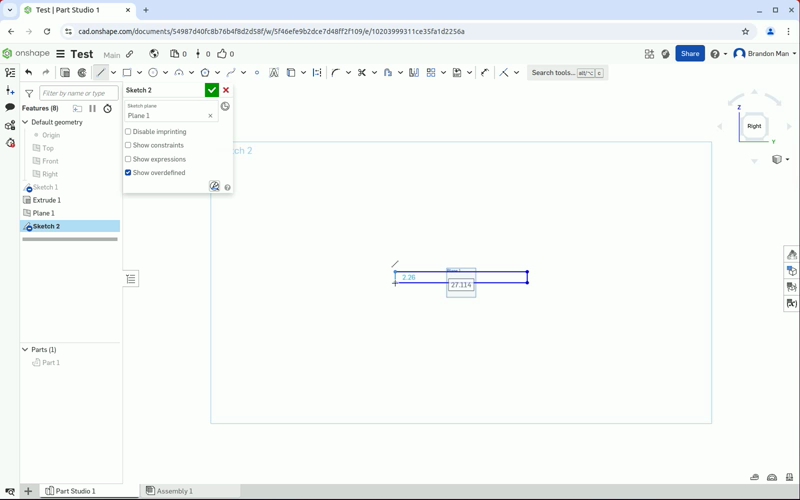
key(esc)
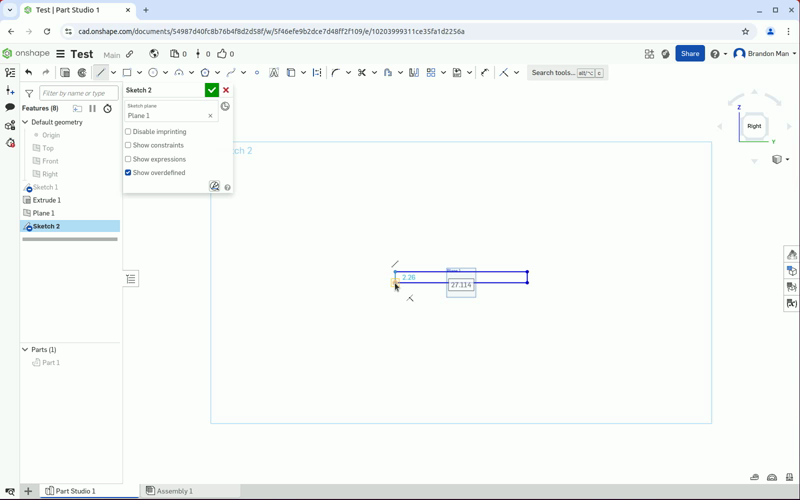
mouse_move(451, 278)
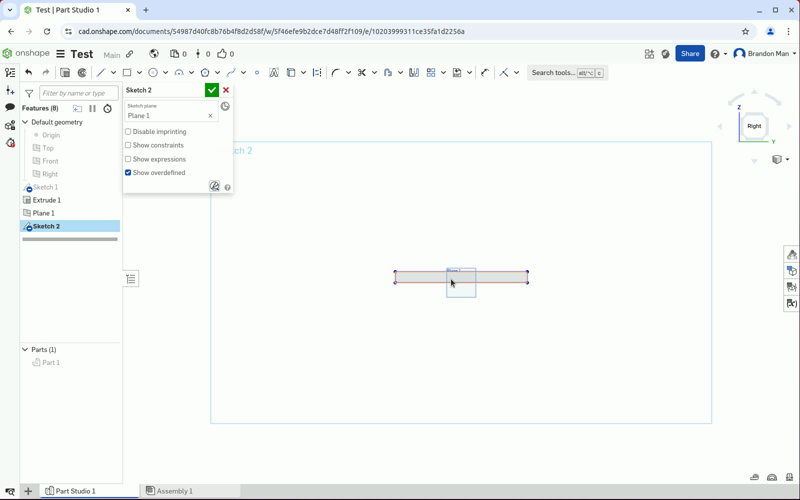
scroll(6)
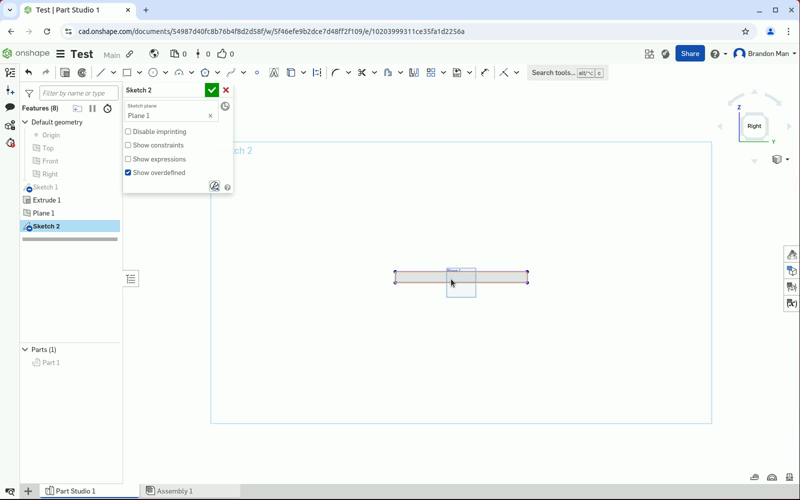
scroll(6)
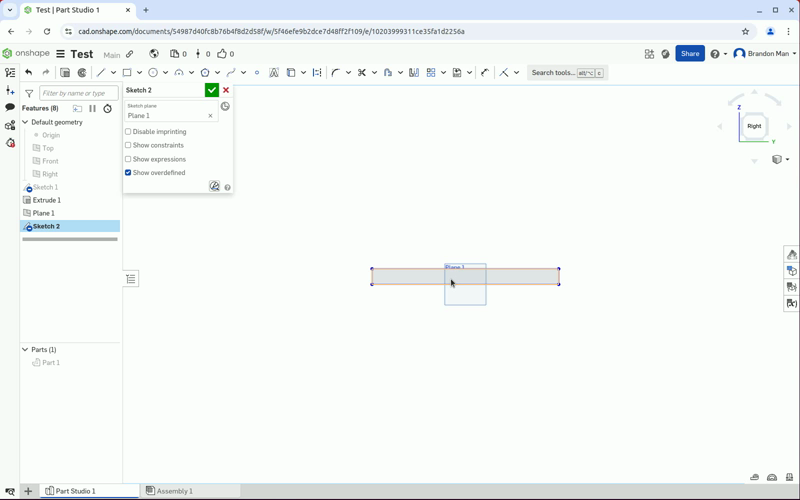
scroll(6)
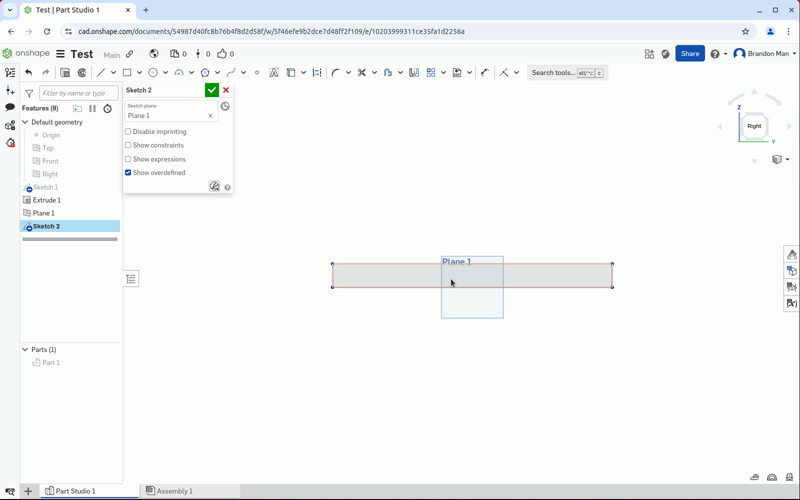
scroll(6)
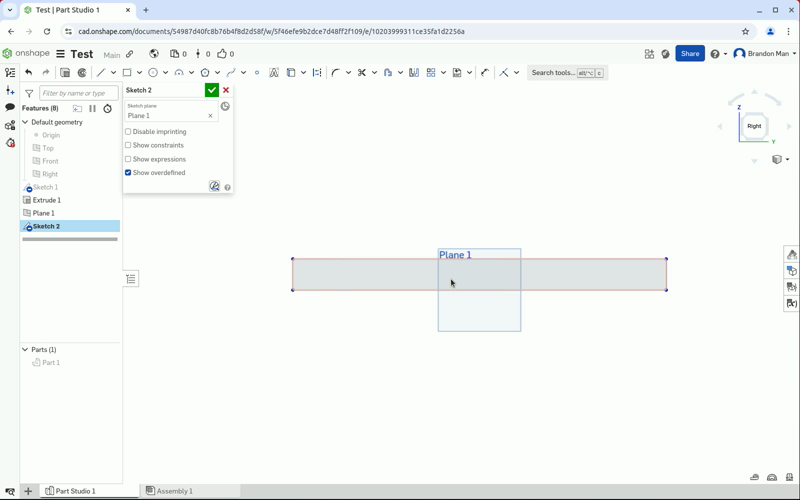
scroll(6)
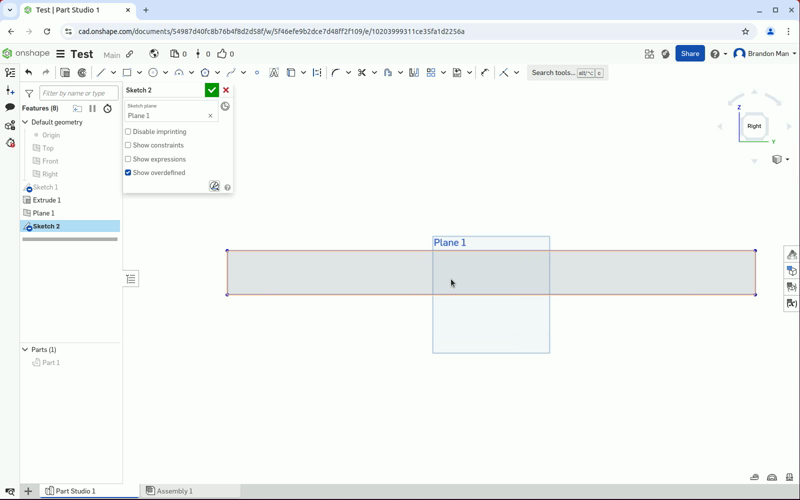
scroll(6)
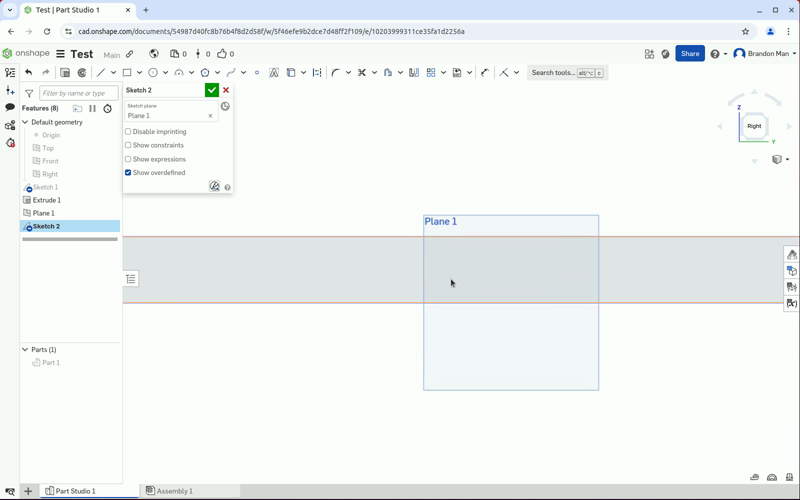
scroll(6)
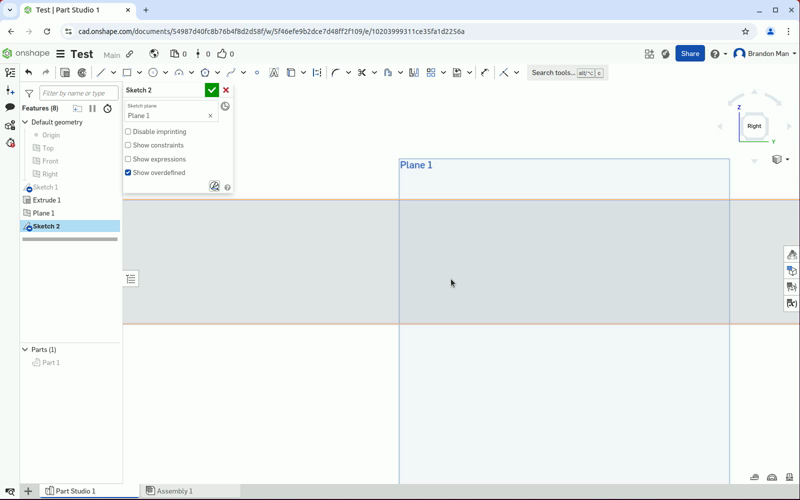
click(451, 278)
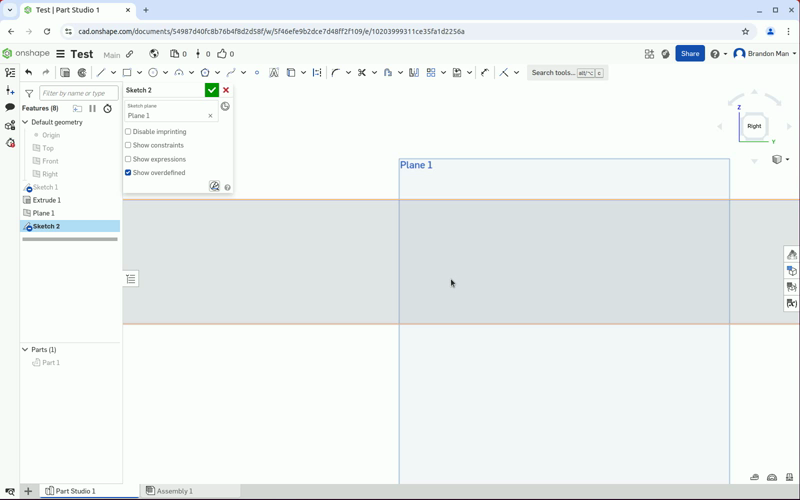
scroll(-6)
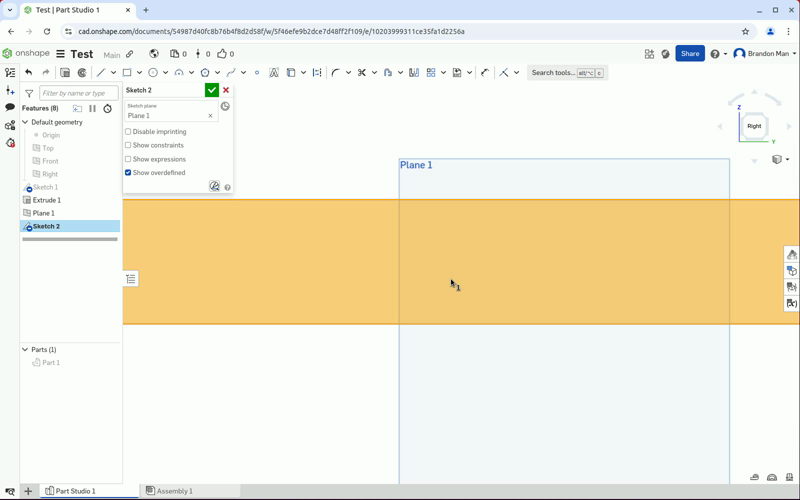
scroll(-6)
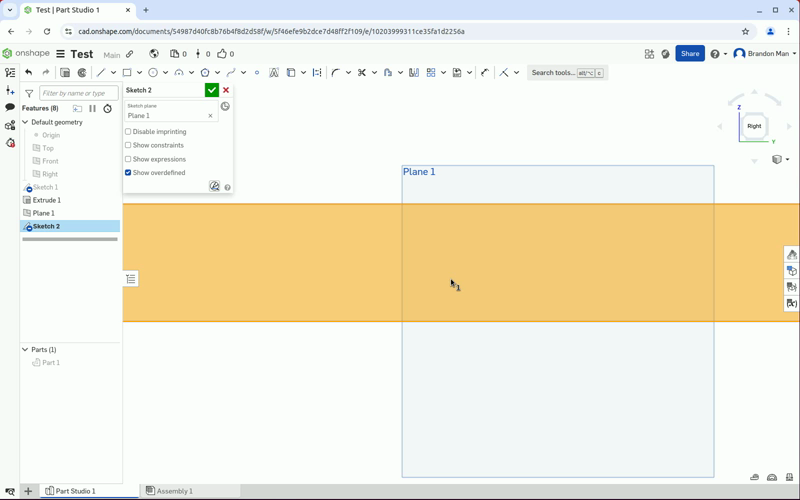
scroll(-6)
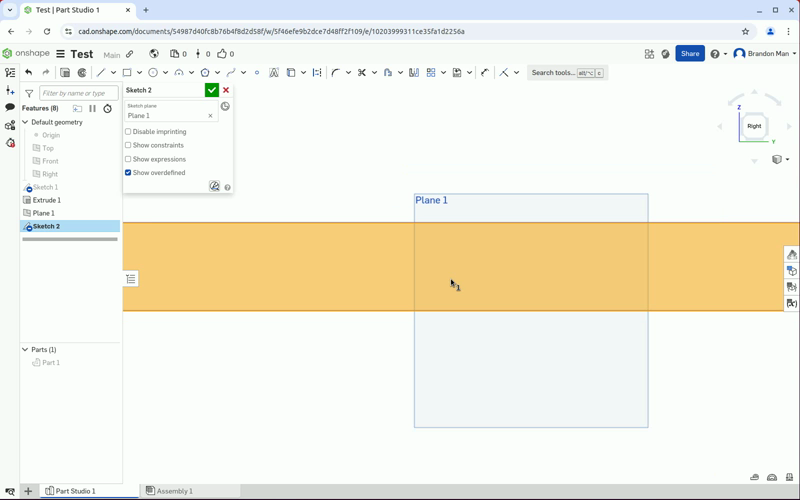
scroll(-6)
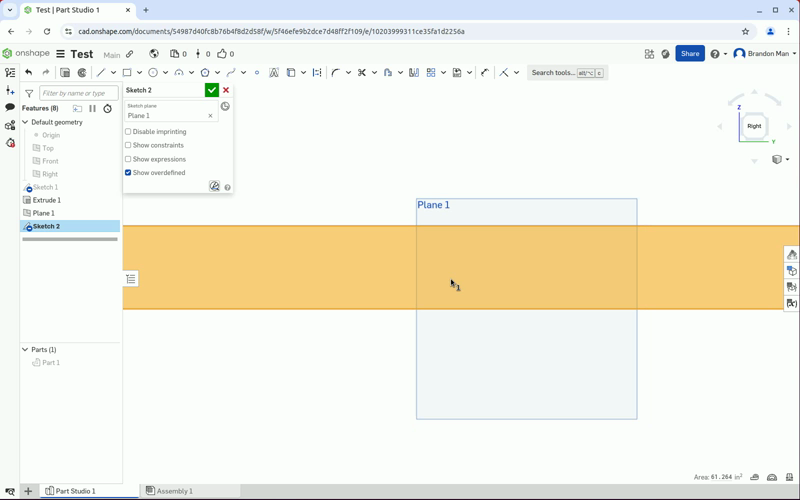
scroll(-6)
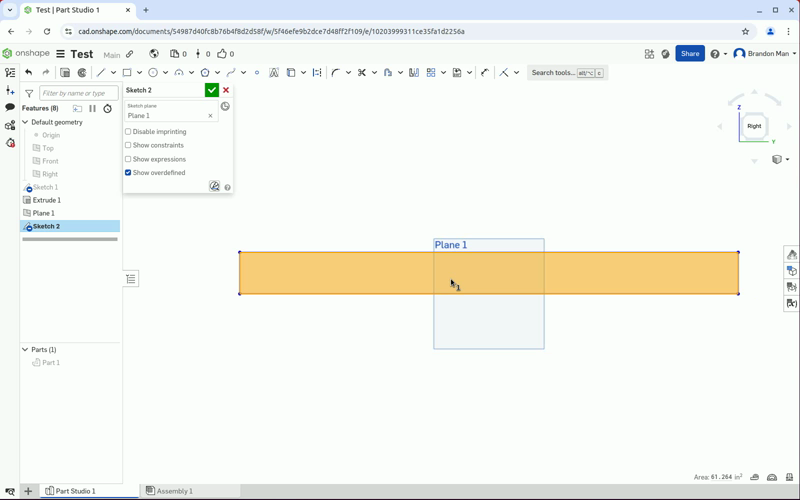
scroll(-6)
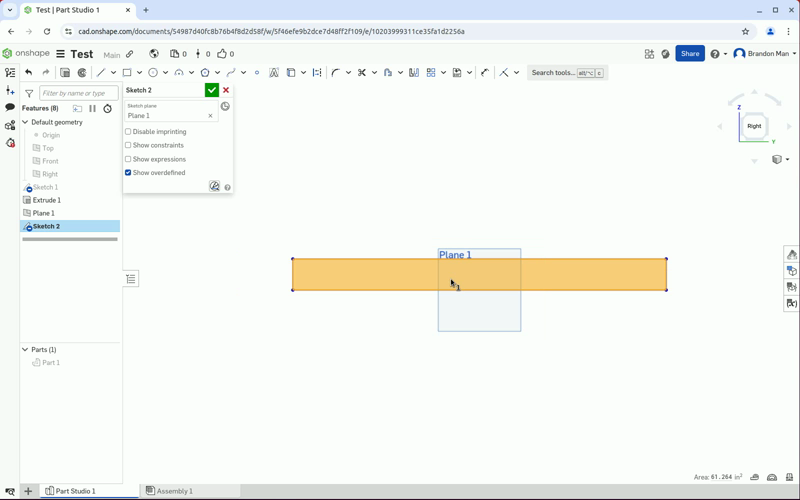
scroll(-6)
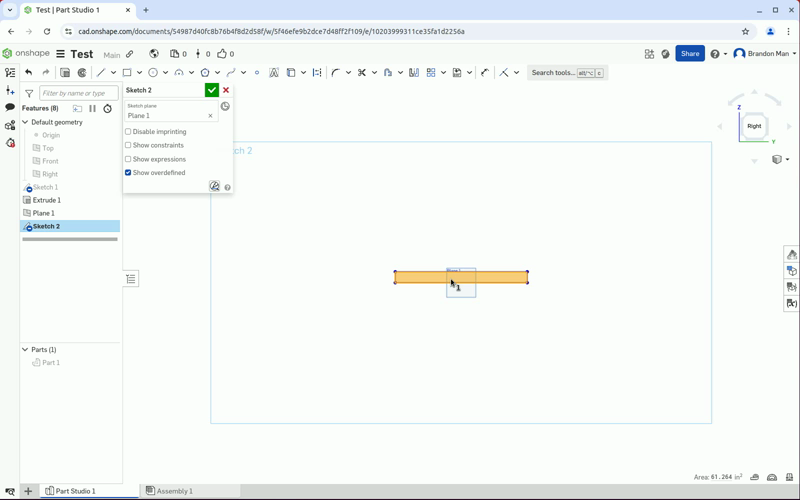
mouse_move(73, 352)
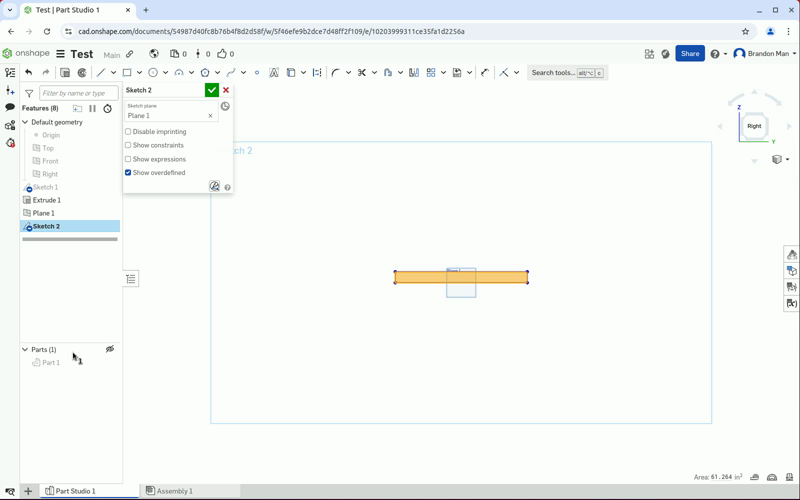
key(shift+y)
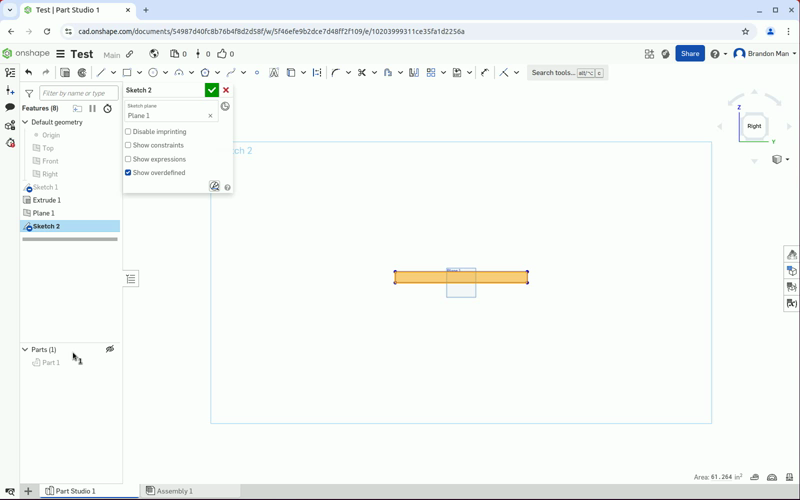
key(shift+e)
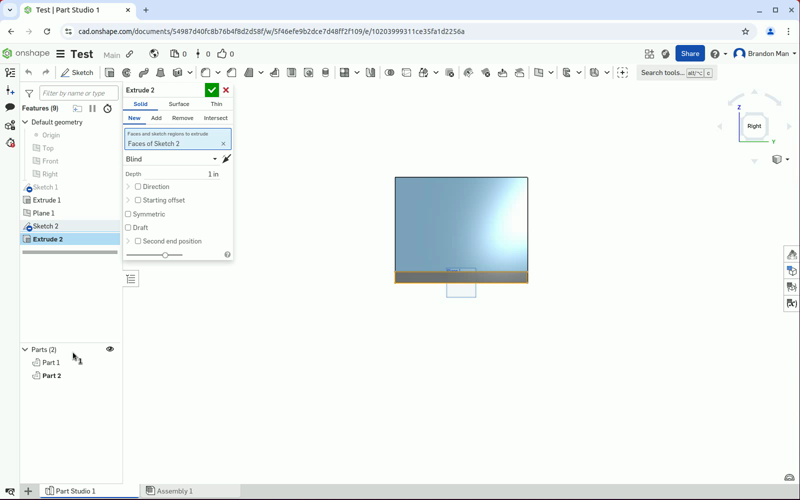
mouse_move(143, 106)
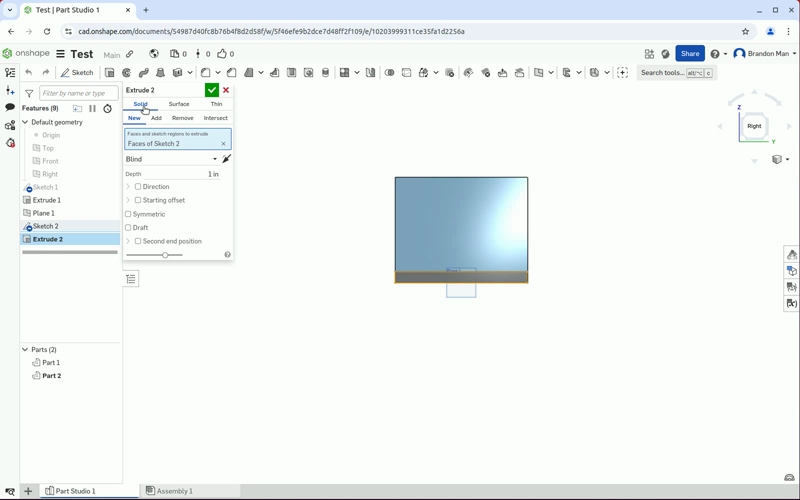
click(143, 106)
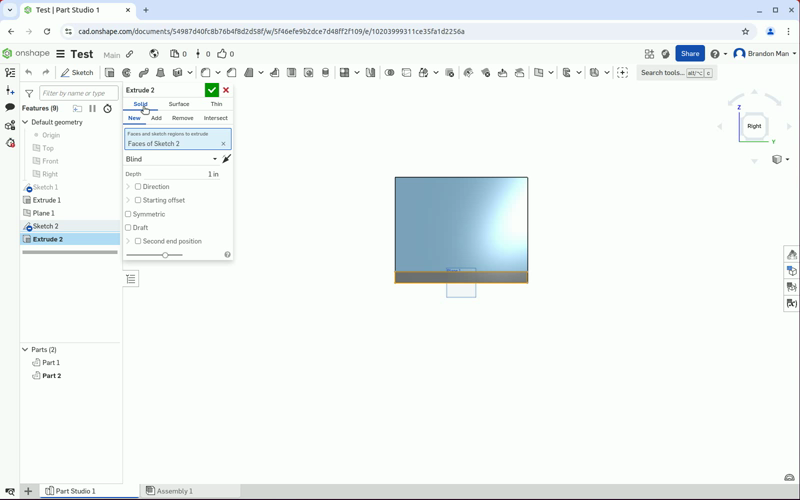
mouse_move(186, 120)
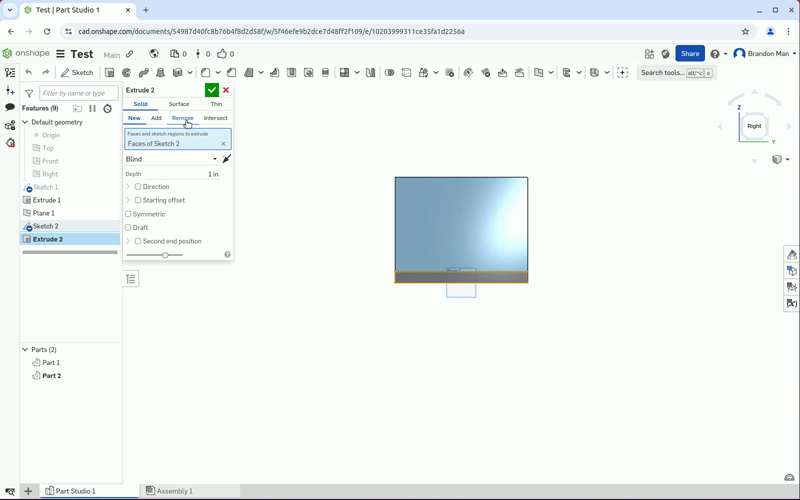
click(186, 120)
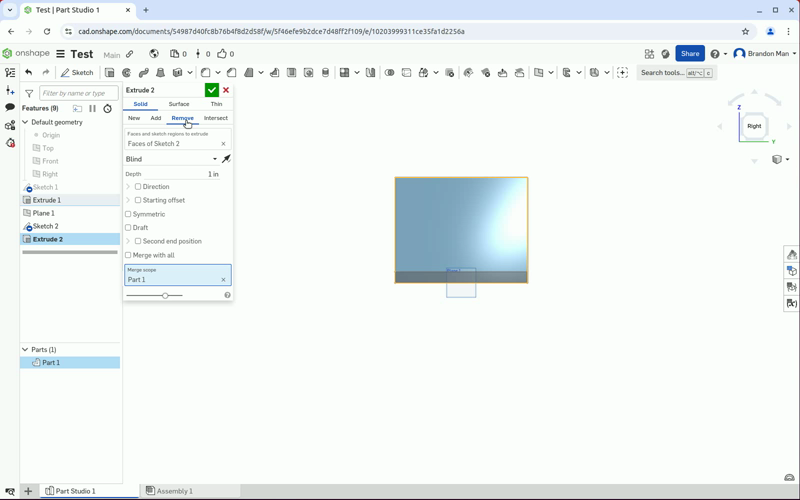
key(tab, 4)
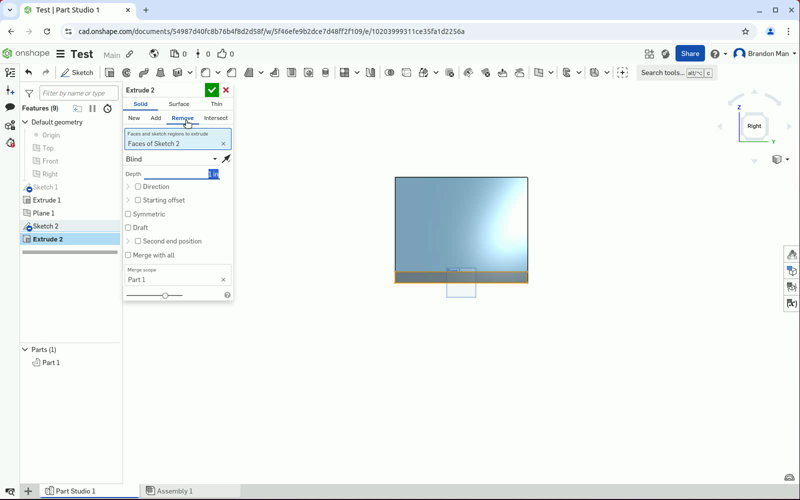
text(0.722)
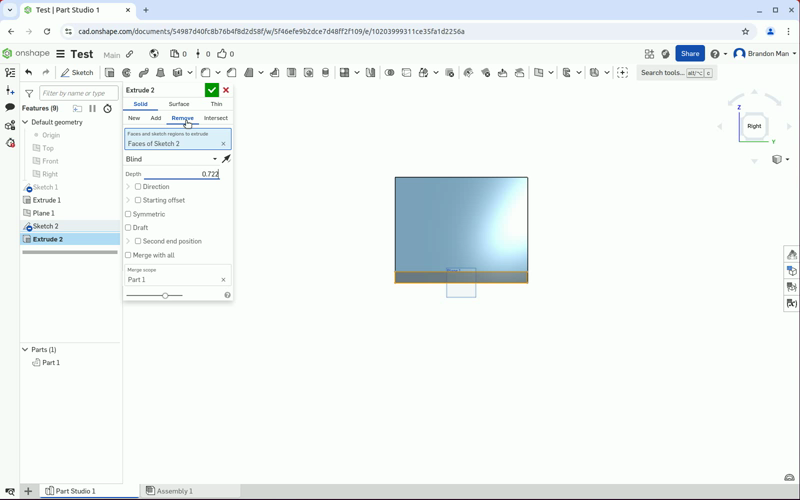
key(tab, 6)
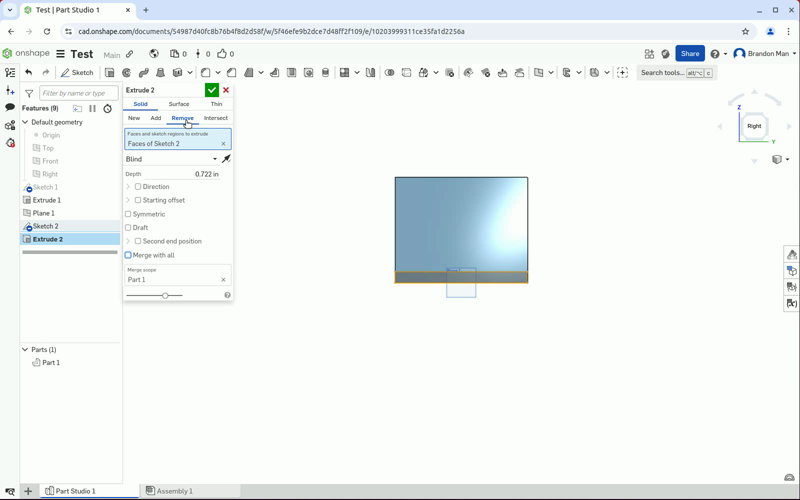
key(space)
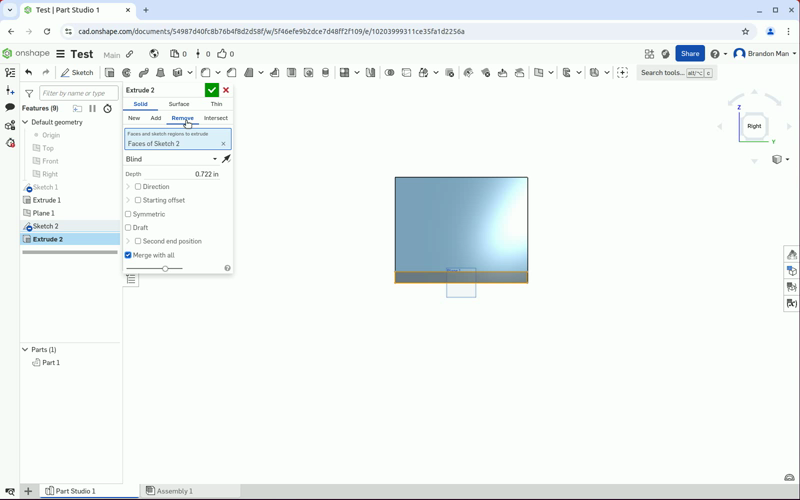
key(enter)
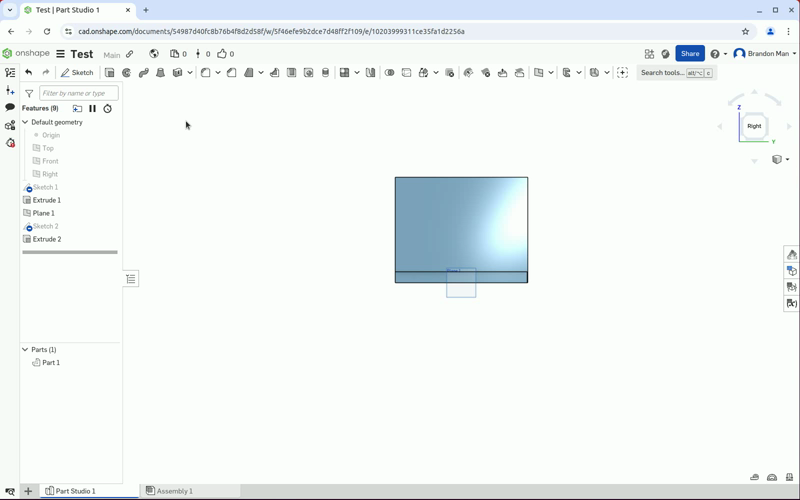
key(shift+h)
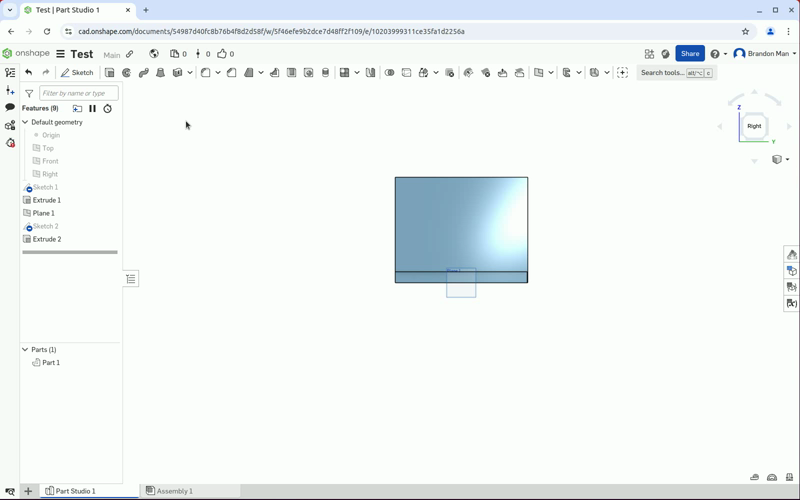
key(shift+h)
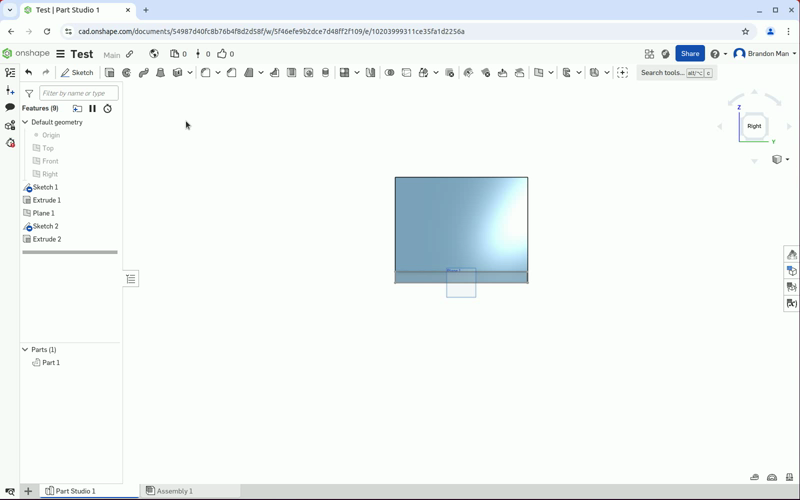
key(shift+7)
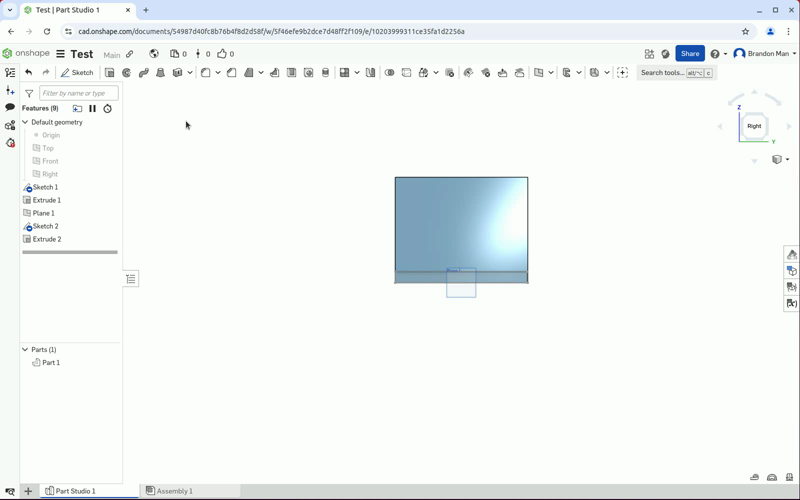
key(right, 2)
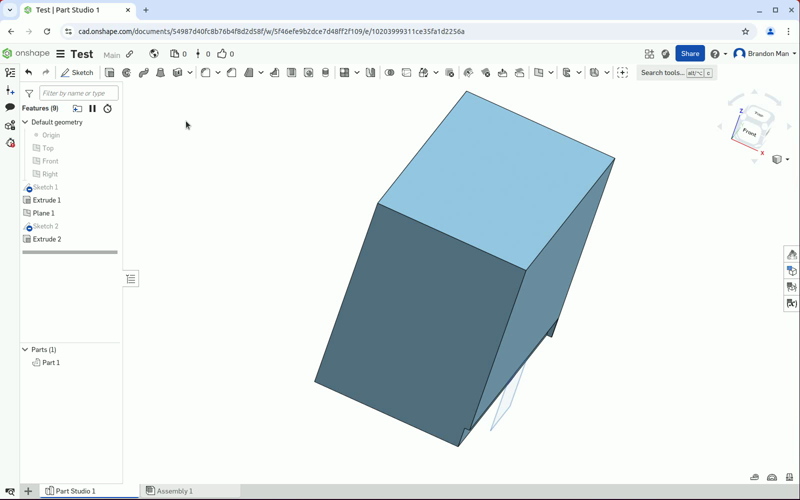
key(down, 2)
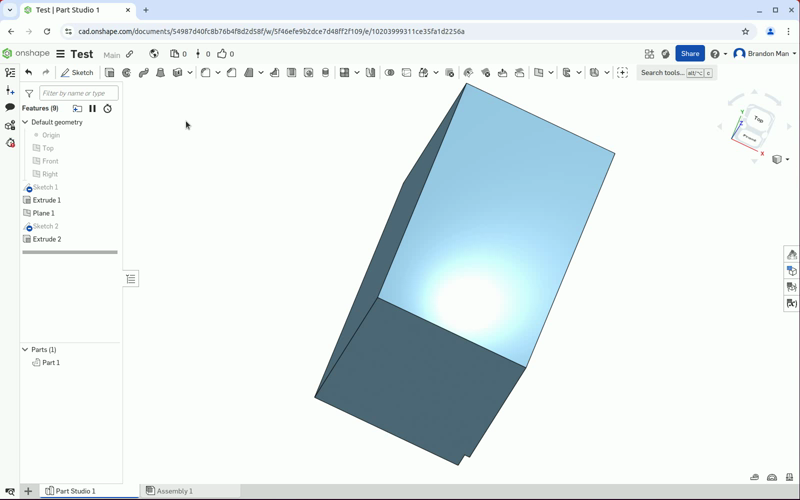
key(up, 2)
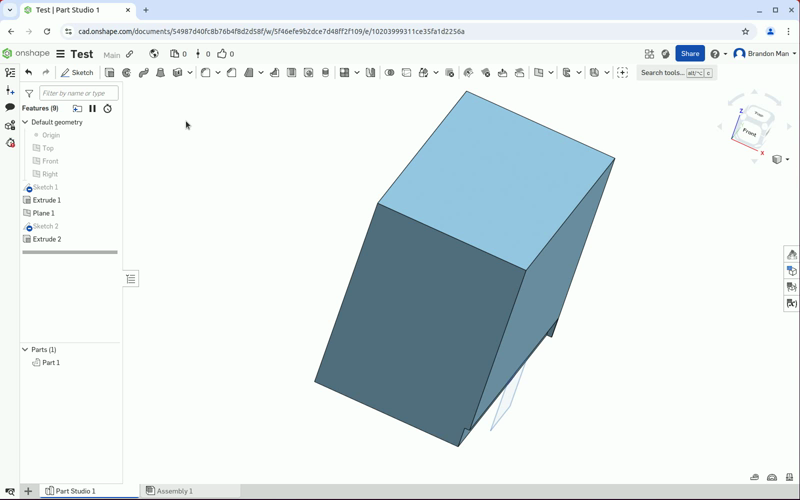
key(left, 2)
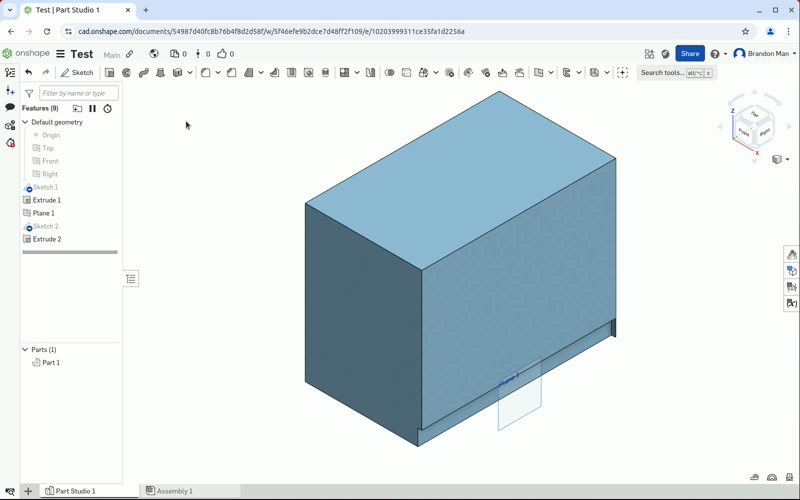
mouse_move(73, 189)
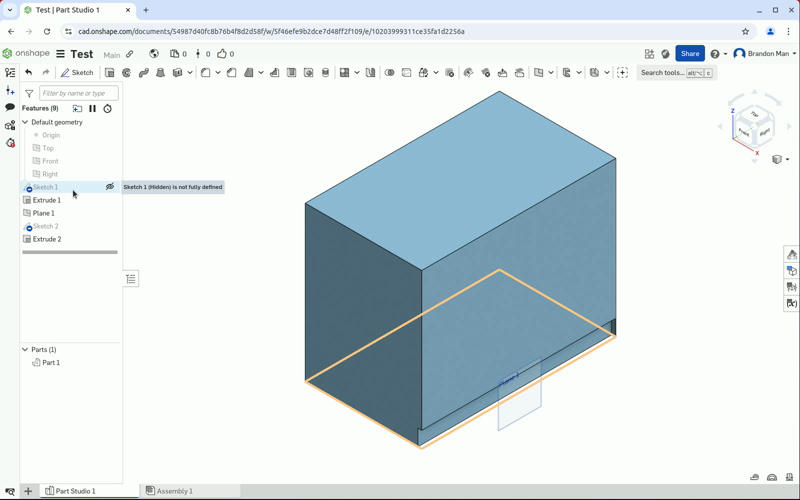
click(73, 189)